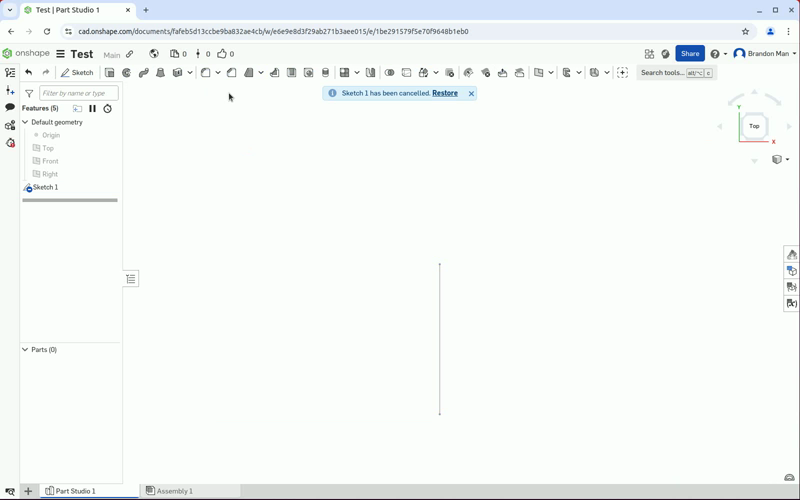
key(shift+h)
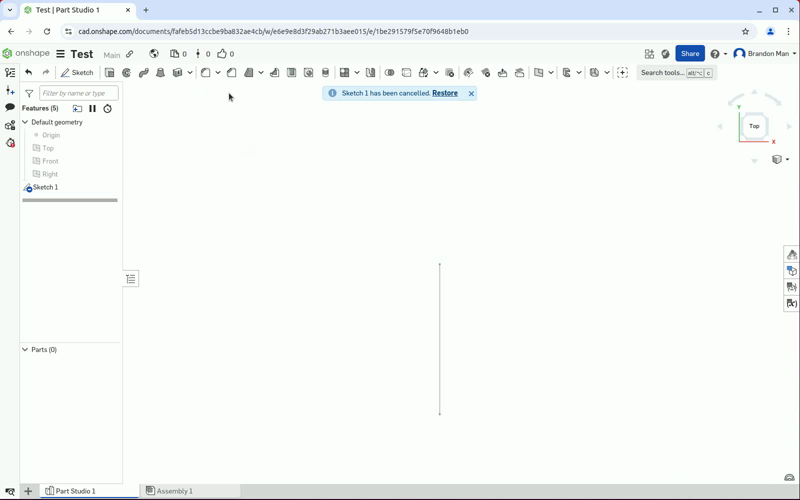
key(shift+s)
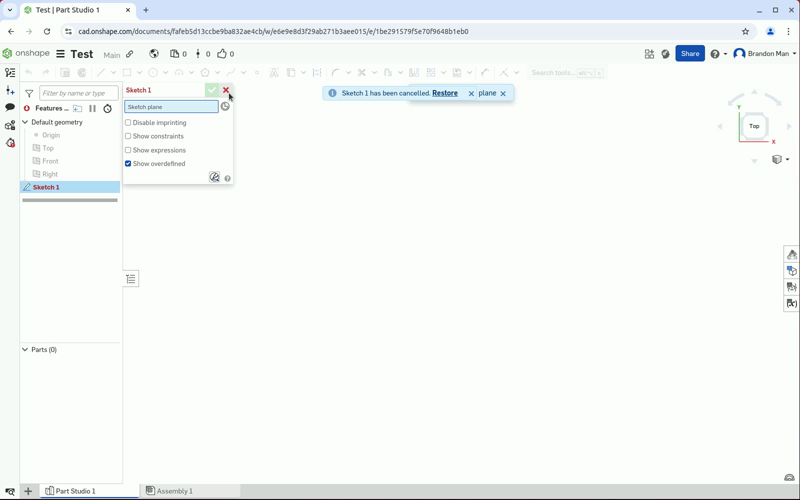
mouse_move(73, 150)
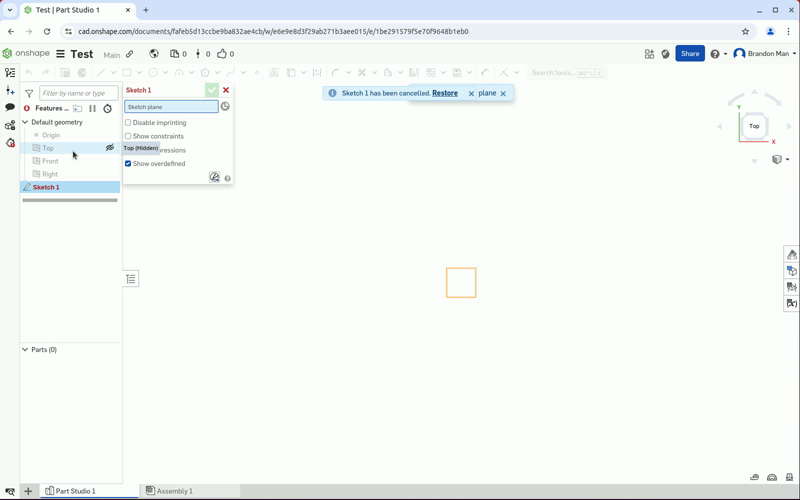
click(73, 150)
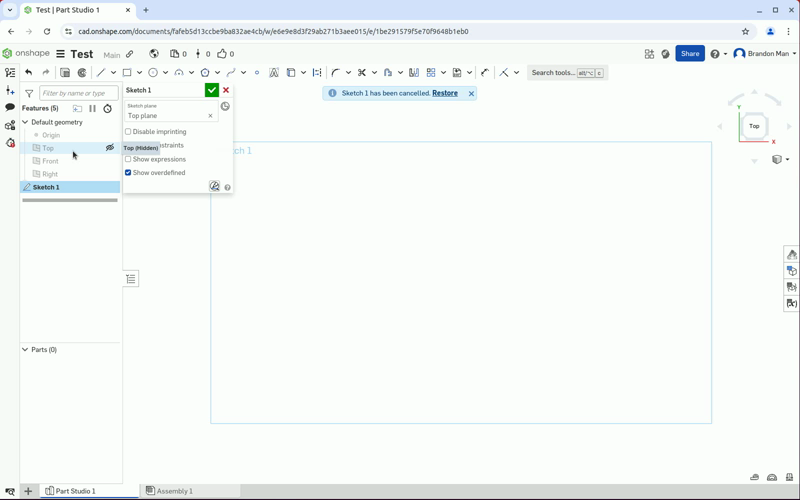
mouse_move(73, 352)
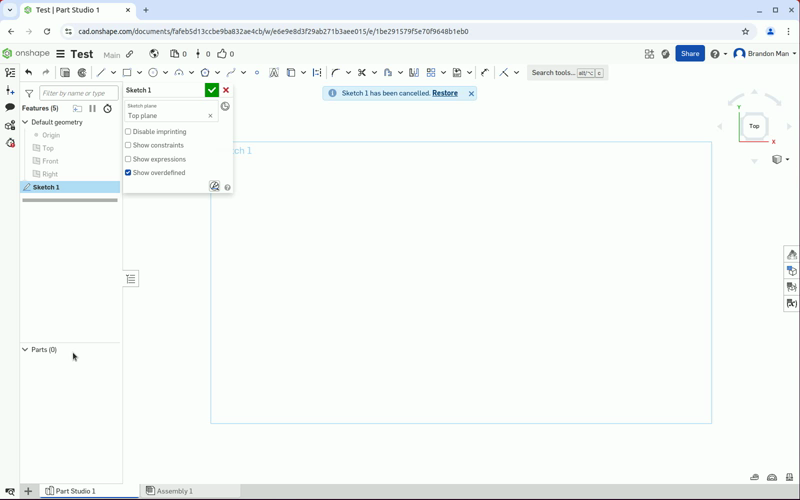
key(y)
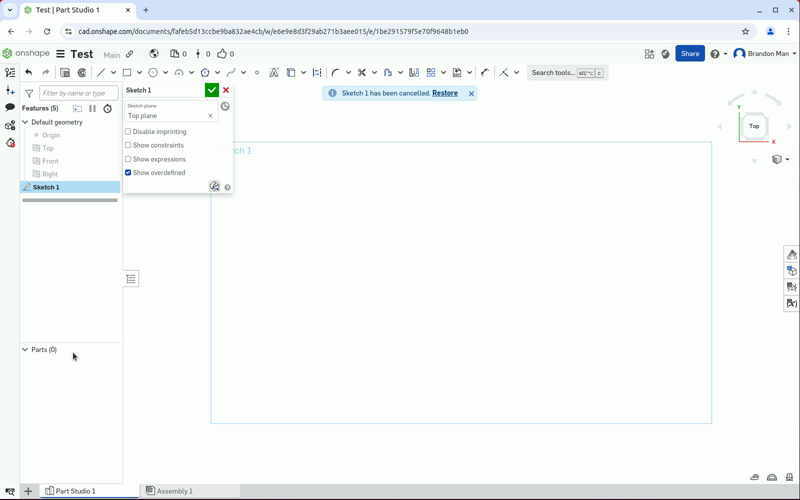
key(l)
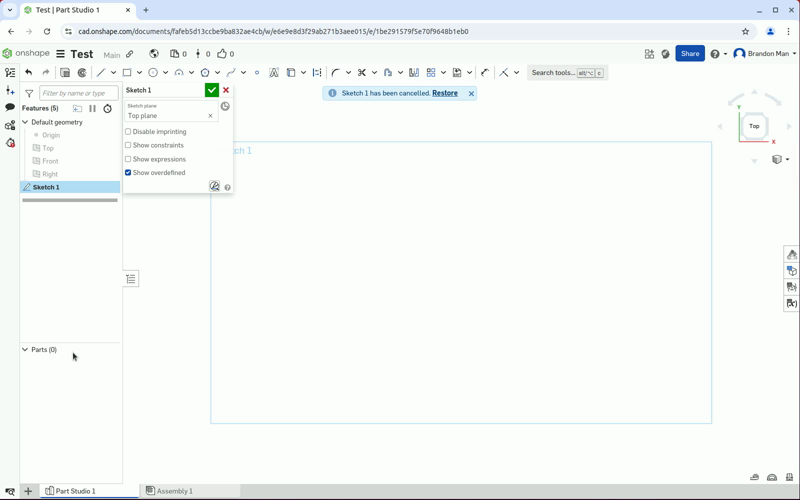
key_down(shift)
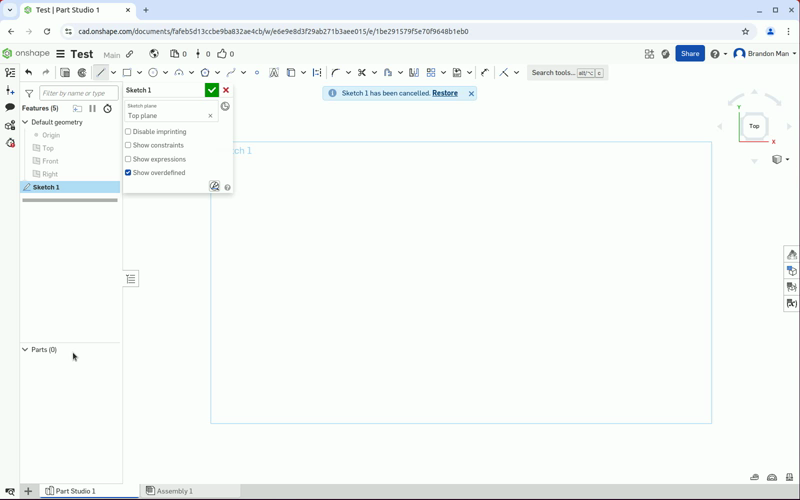
mouse_move(372, 395)
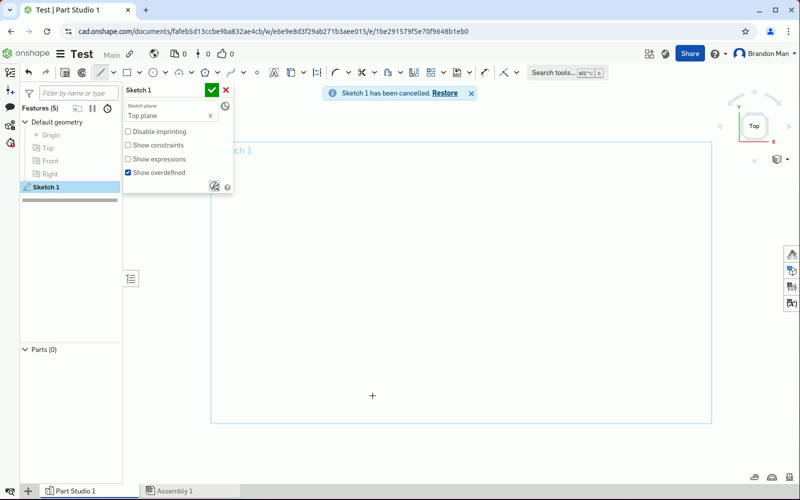
click(372, 395)
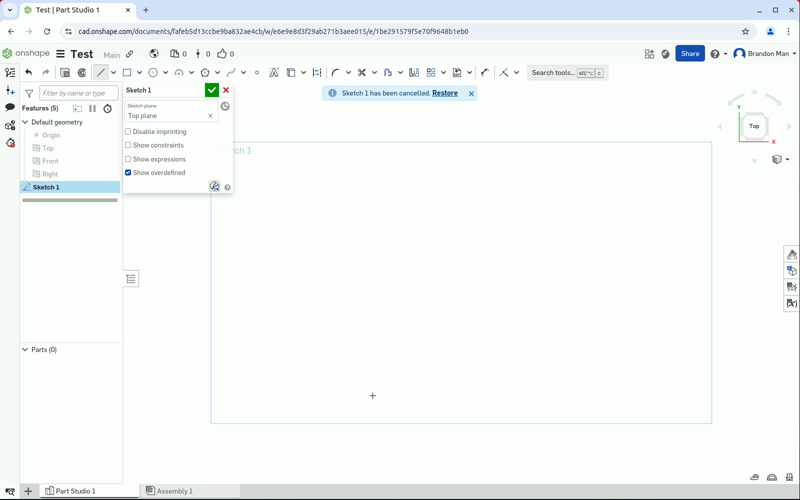
key_up(shift)
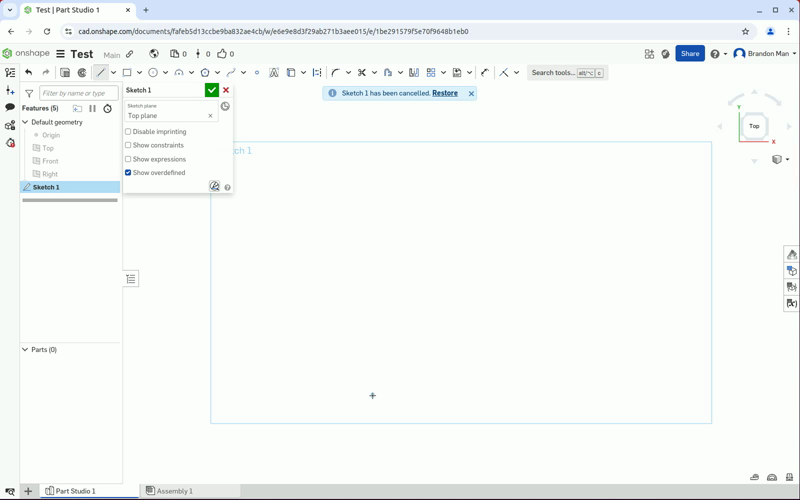
key_down(shift)
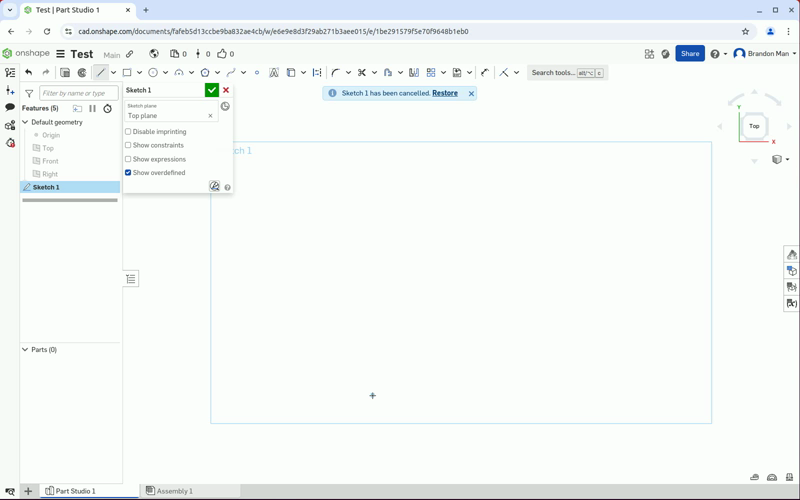
mouse_move(485, 395)
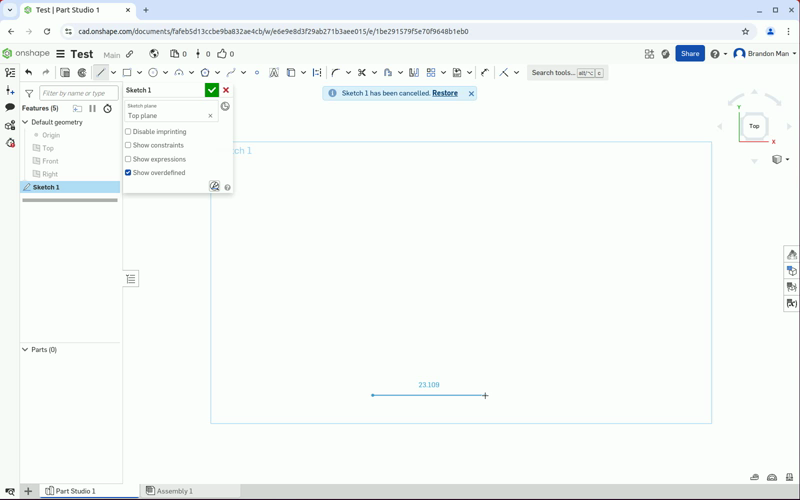
click(485, 395)
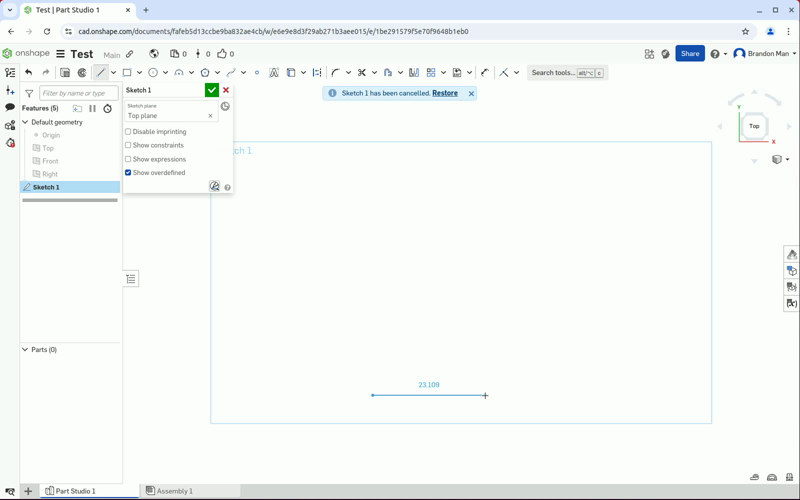
key_up(shift)
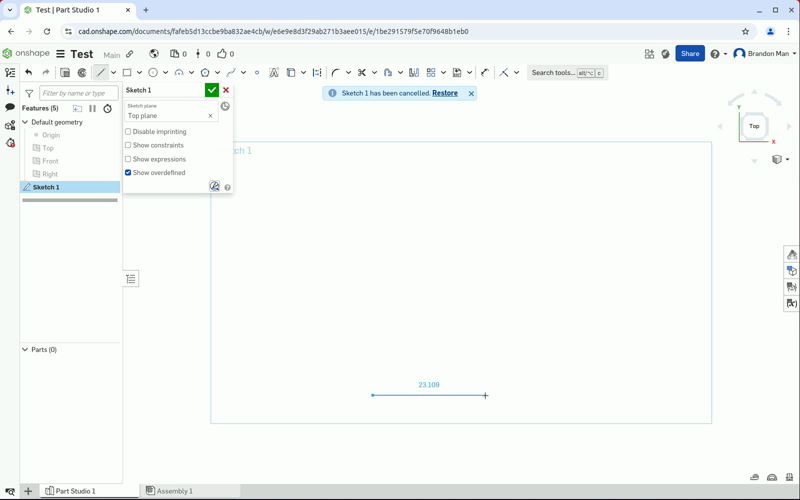
key_down(shift)
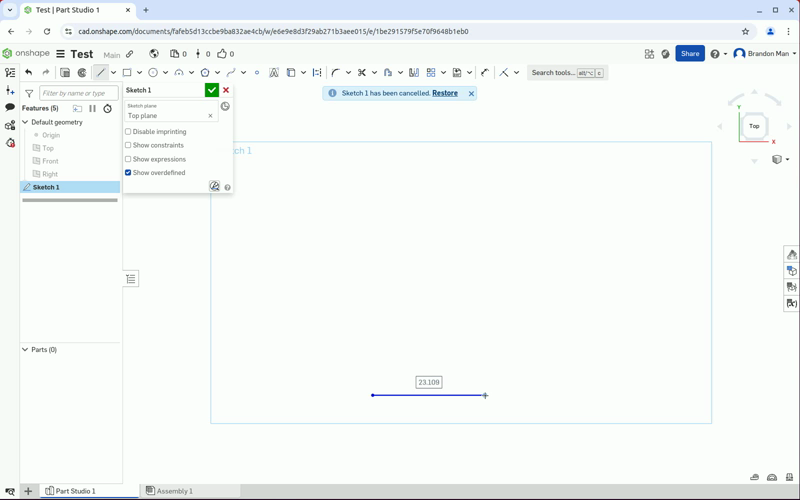
mouse_move(515, 395)
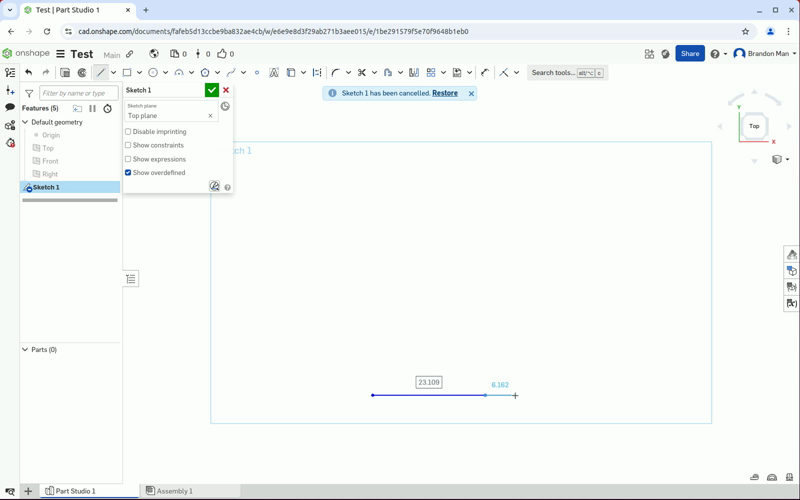
mouse_move(485, 357)
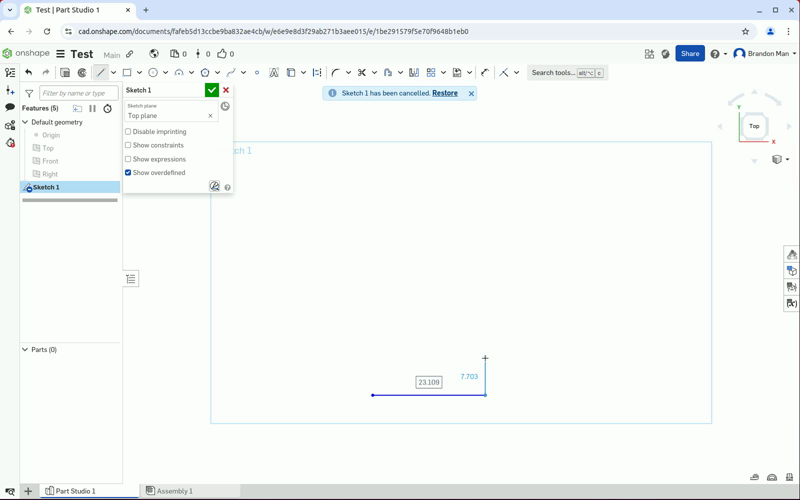
click(485, 357)
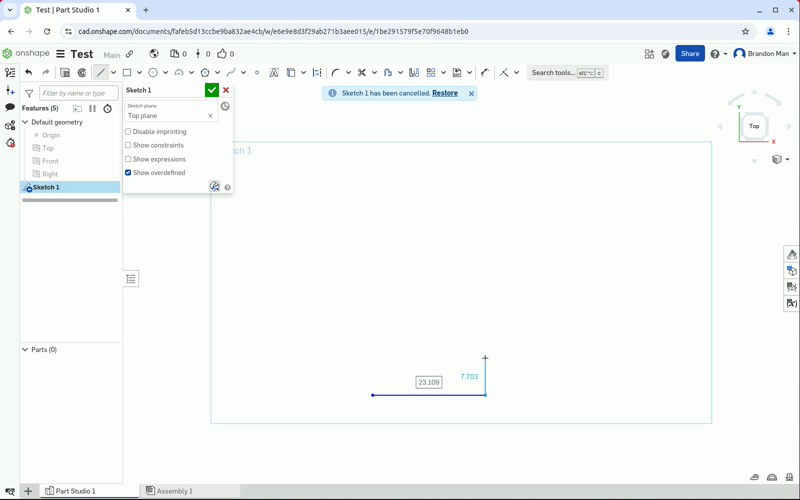
key_up(shift)
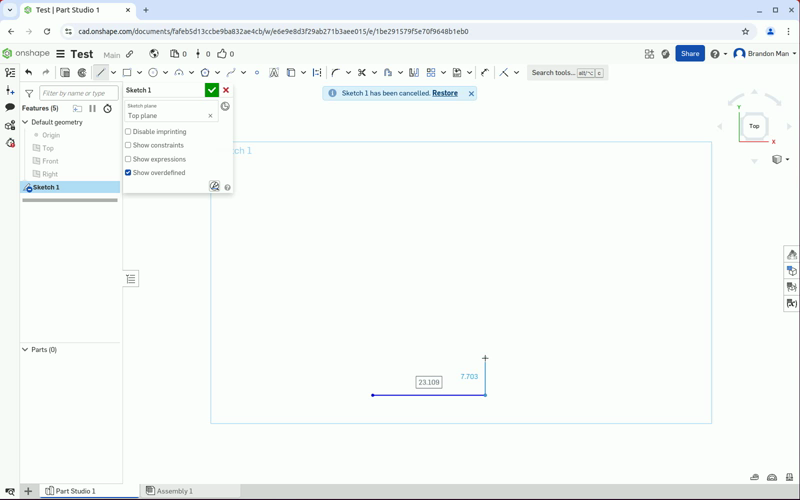
key_down(shift)
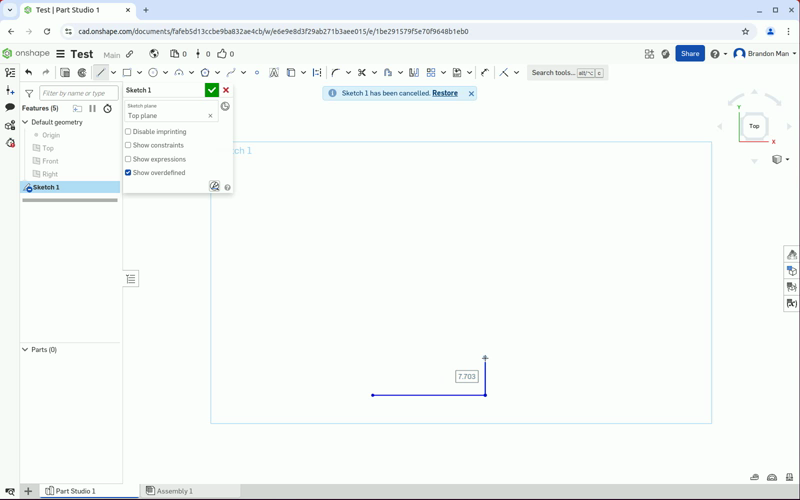
mouse_move(410, 357)
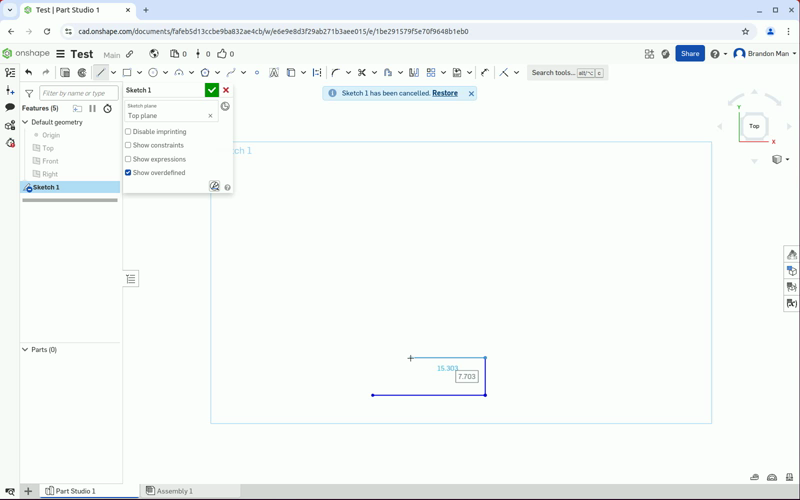
click(410, 357)
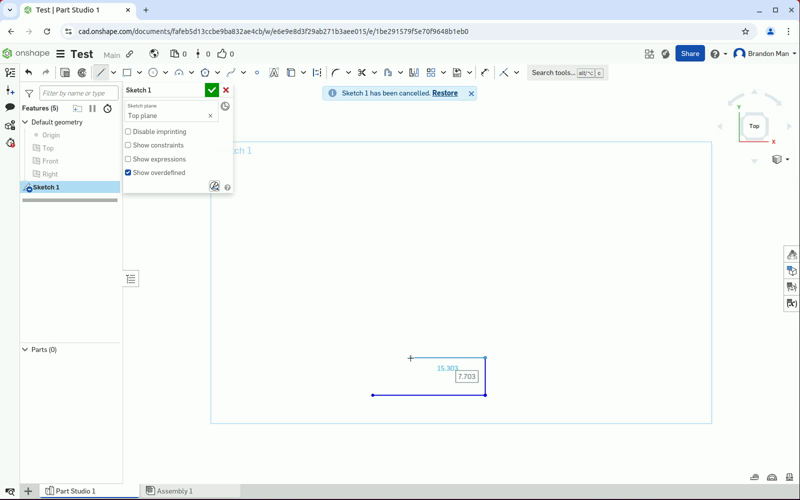
key_up(shift)
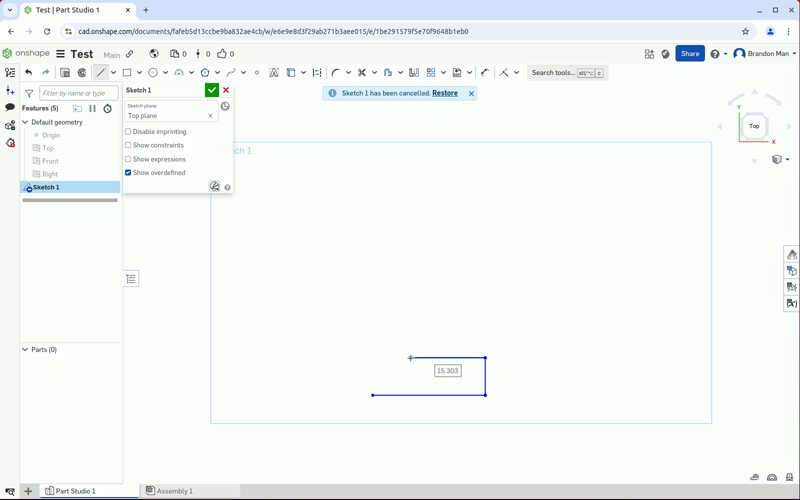
key_down(shift)
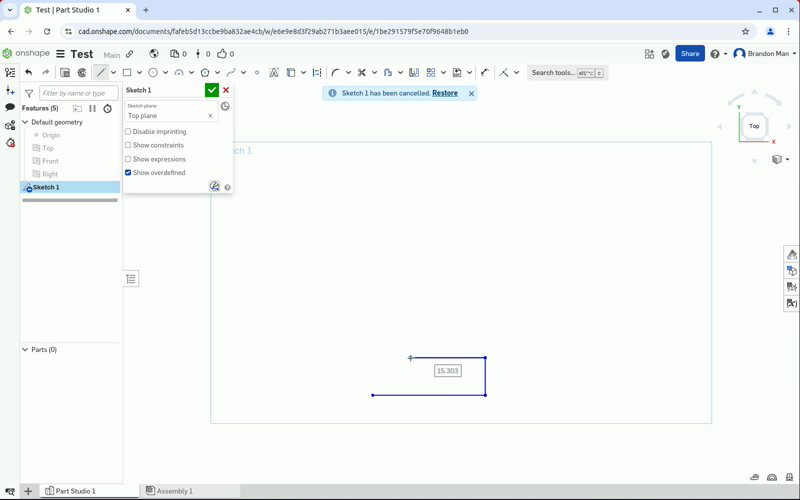
mouse_move(440, 357)
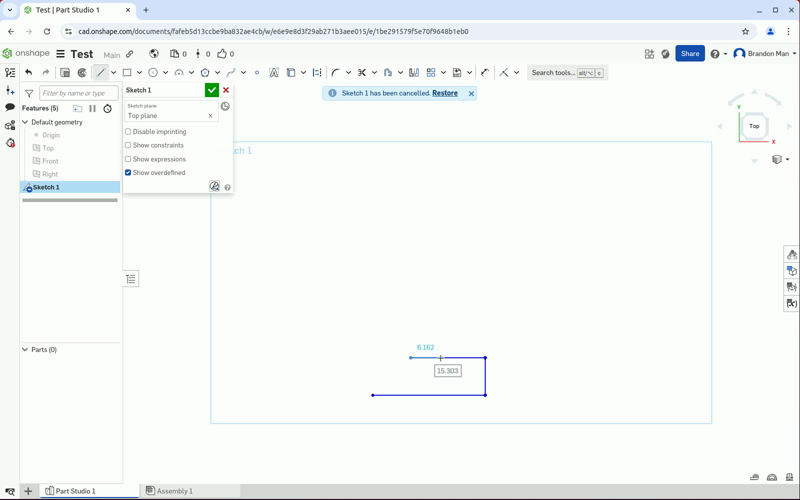
mouse_move(372, 357)
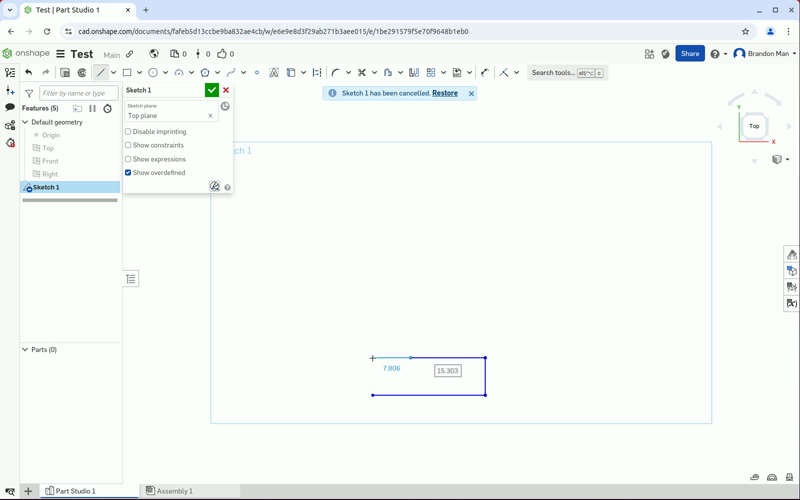
click(372, 357)
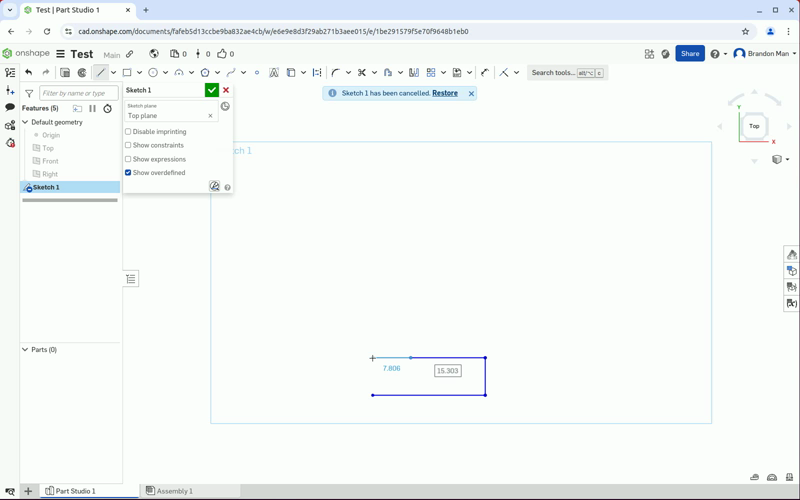
key_up(shift)
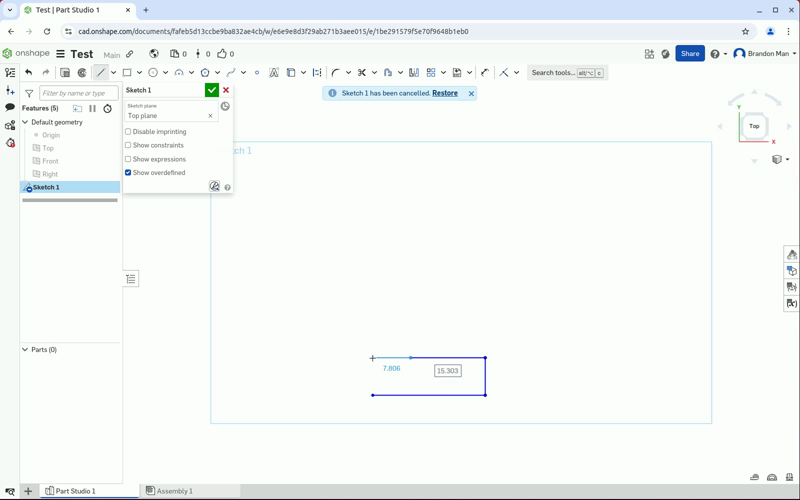
mouse_move(402, 357)
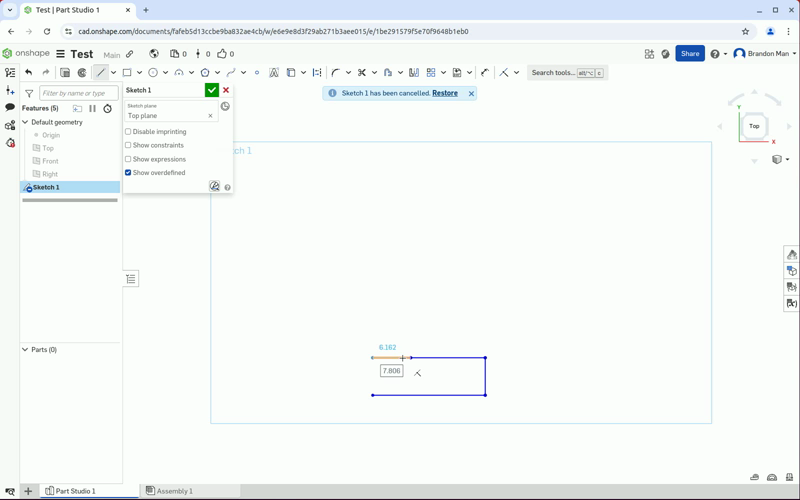
key_down(shift)
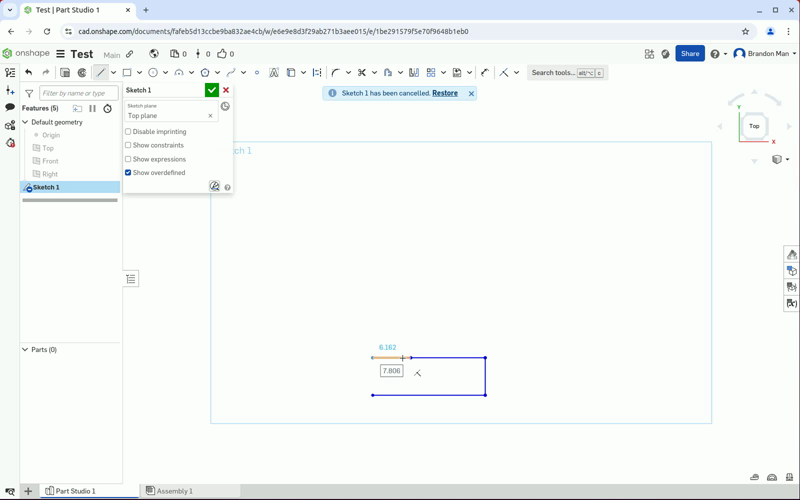
mouse_move(372, 395)
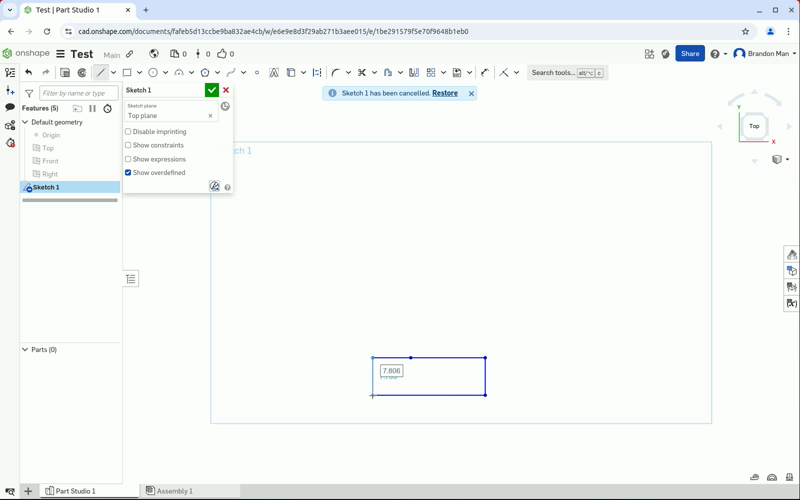
key_up(shift)
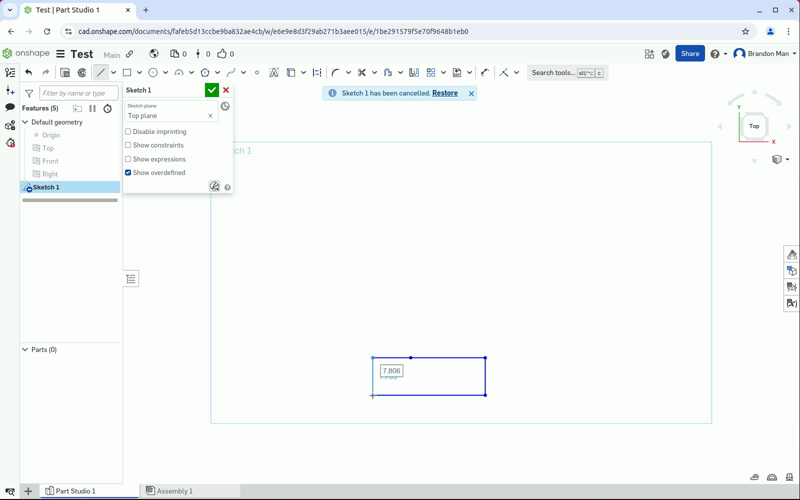
click(372, 395)
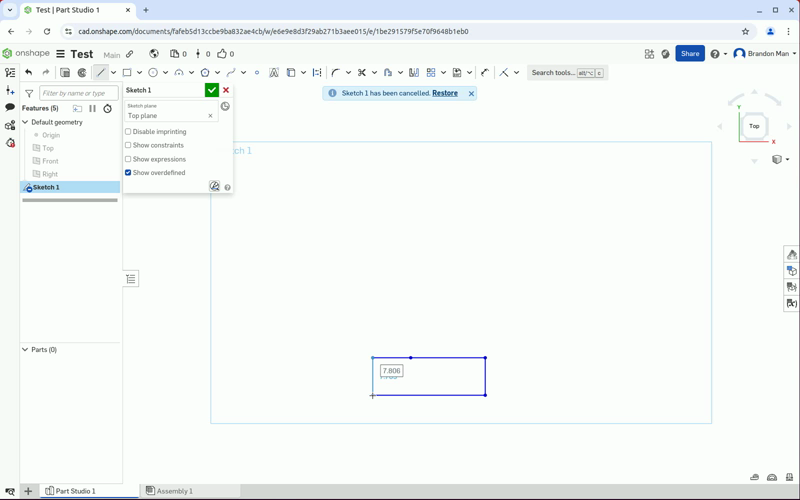
key(esc)
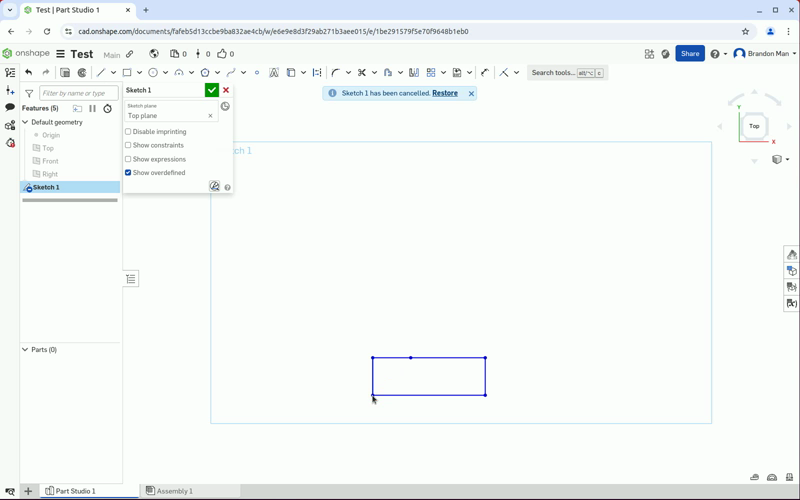
mouse_move(375, 384)
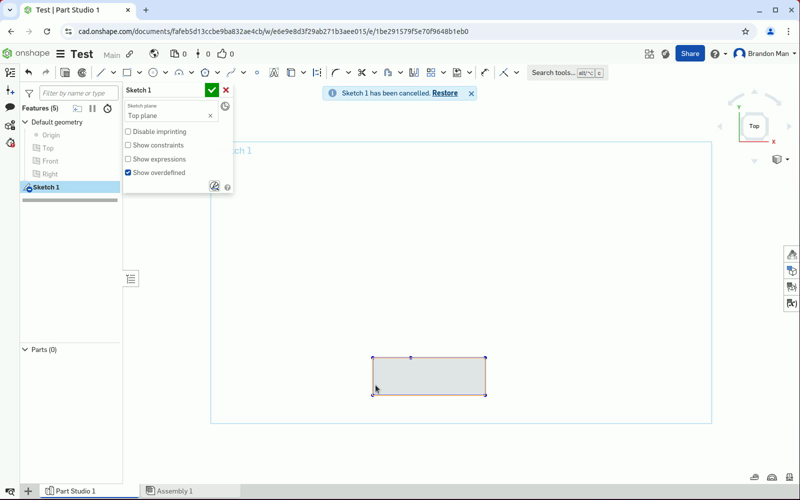
click(375, 384)
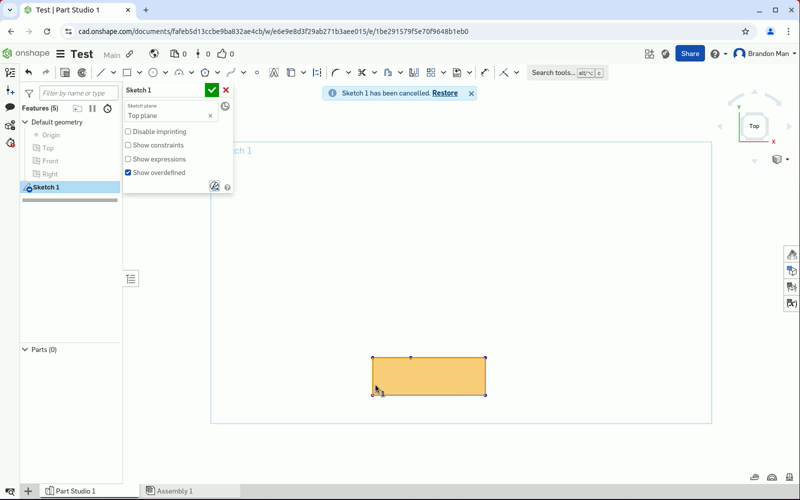
mouse_move(73, 352)
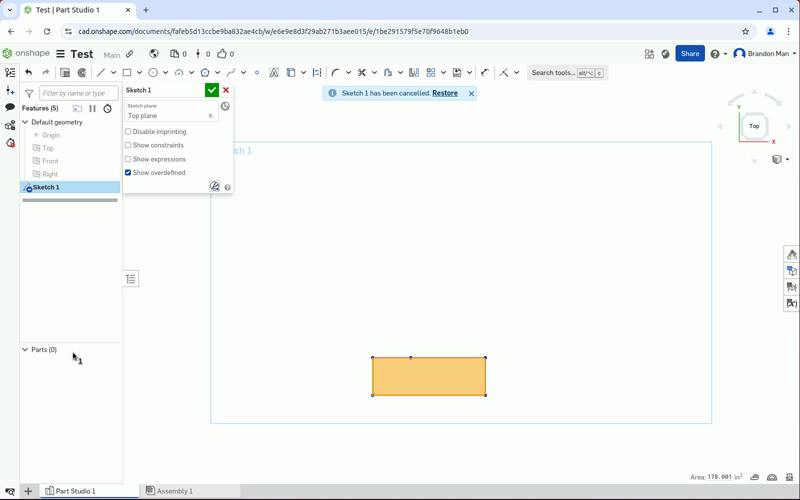
key(shift+y)
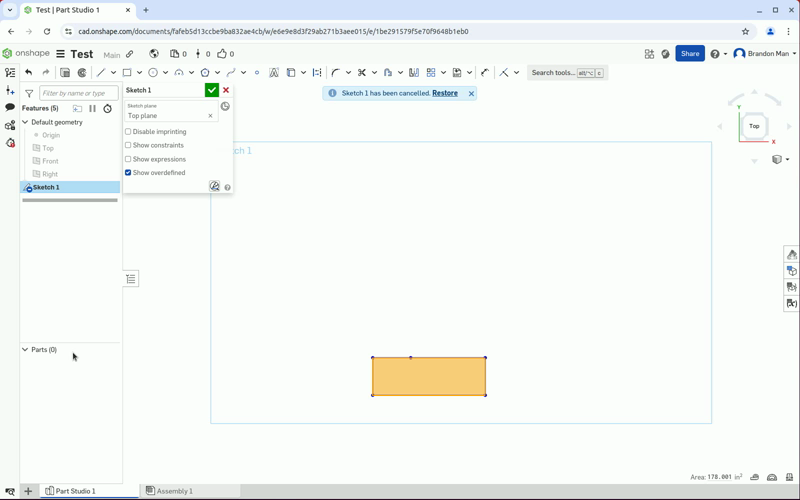
key(shift+e)
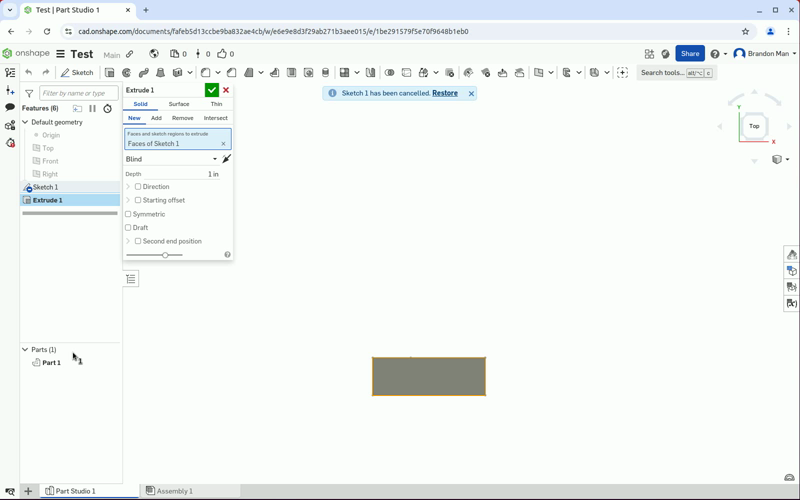
mouse_move(143, 106)
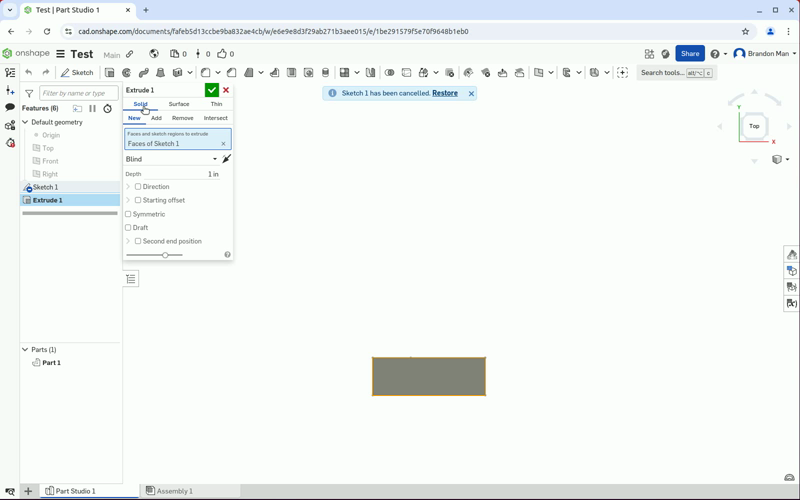
click(143, 106)
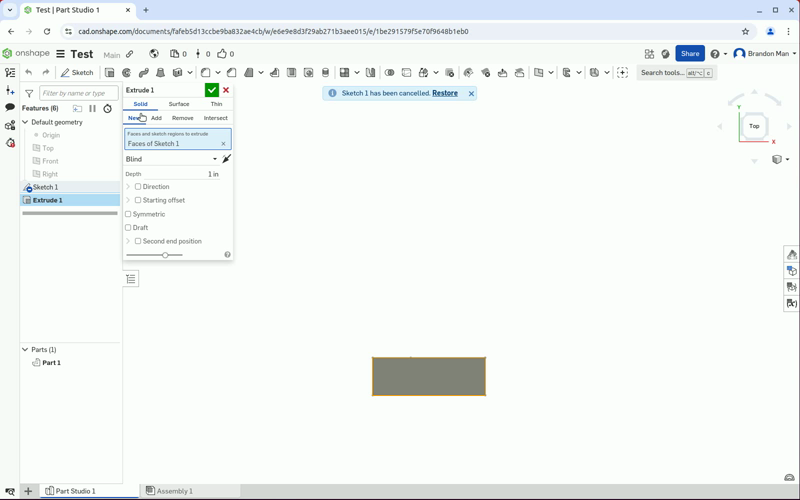
mouse_move(137, 120)
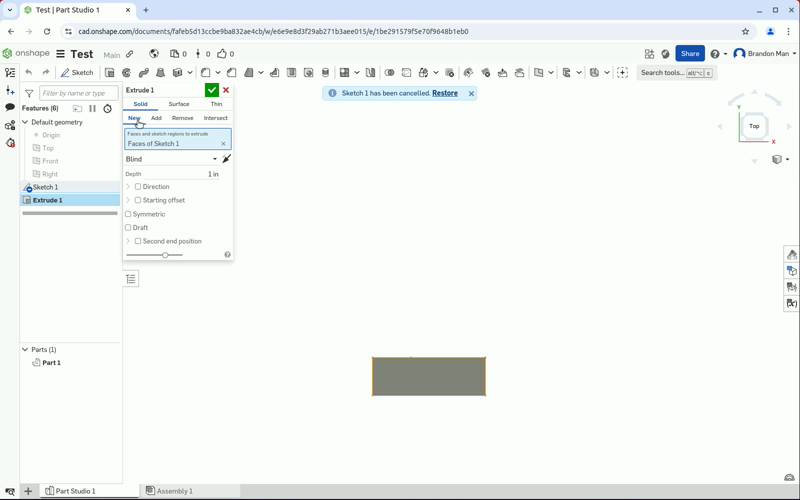
click(137, 120)
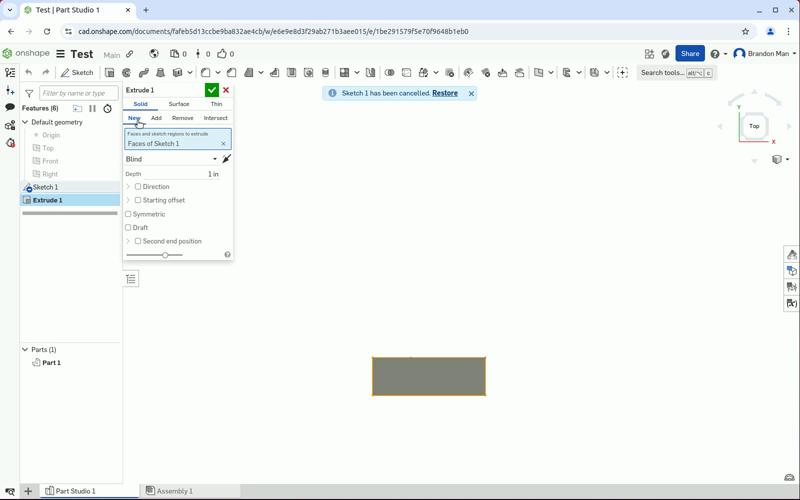
key(tab, 4)
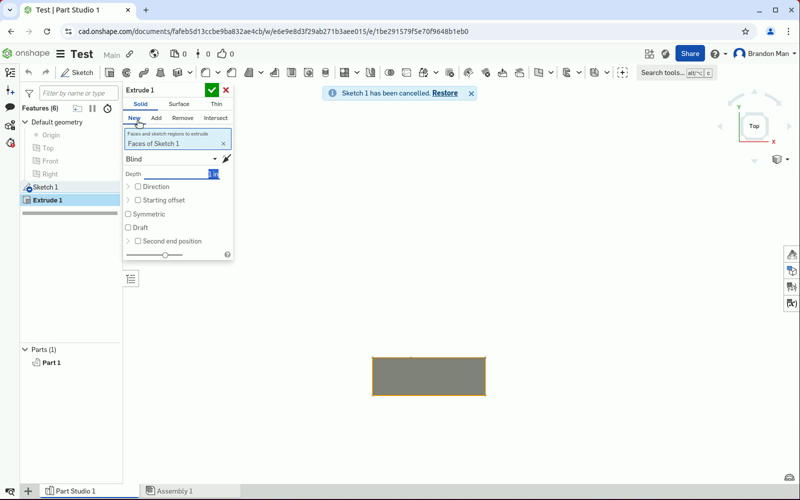
text(7.703)
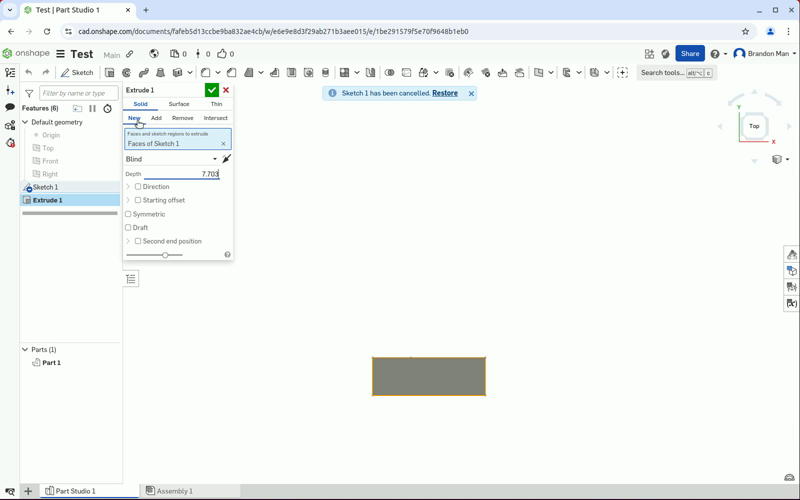
key(enter)
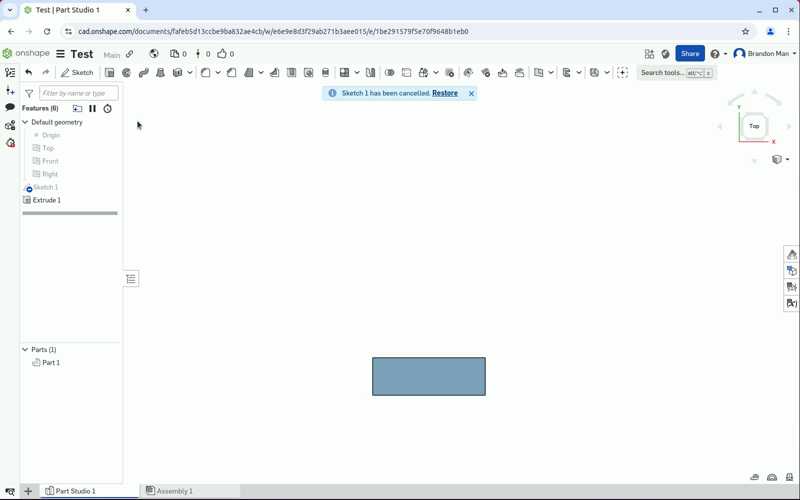
key(shift+h)
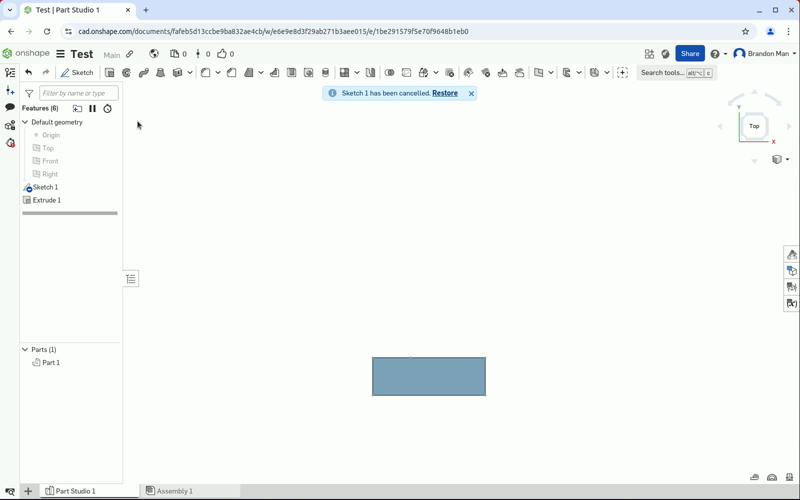
key(shift+h)
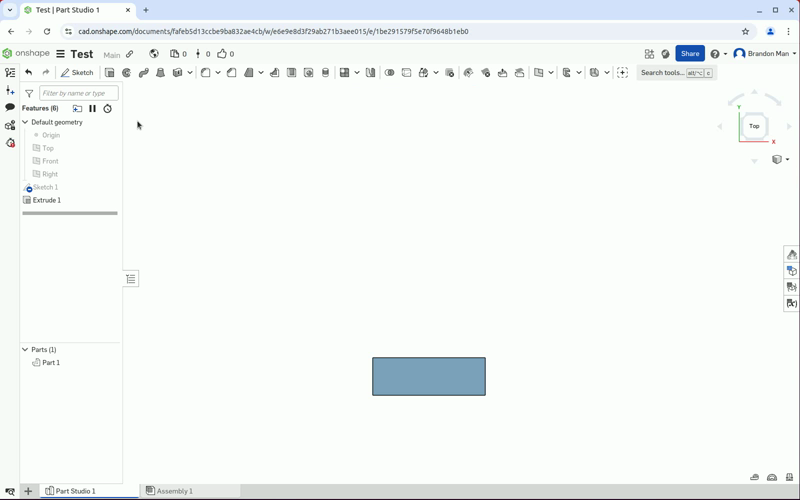
mouse_move(73, 189)
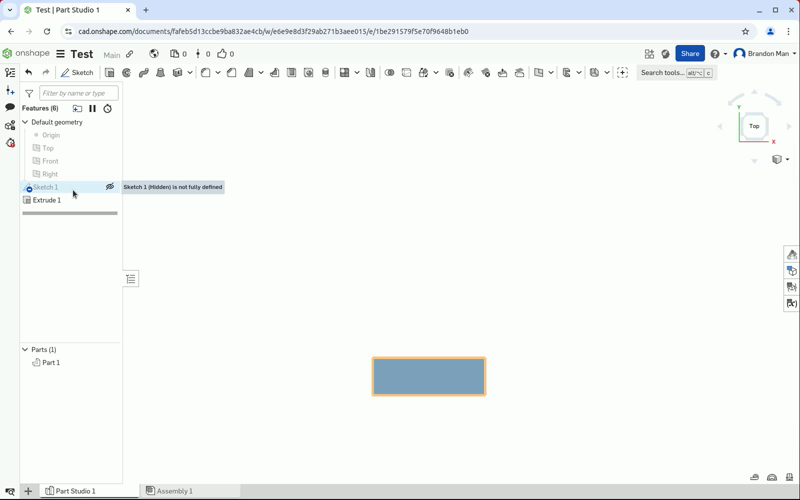
click(73, 189)
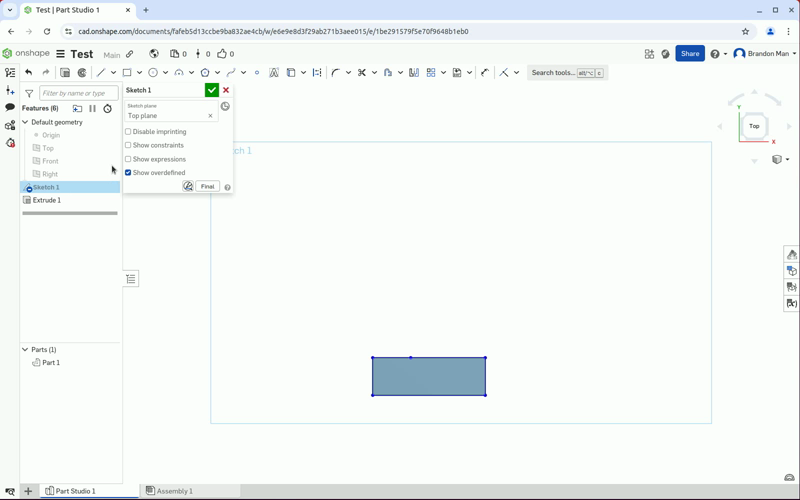
mouse_move(229, 92)
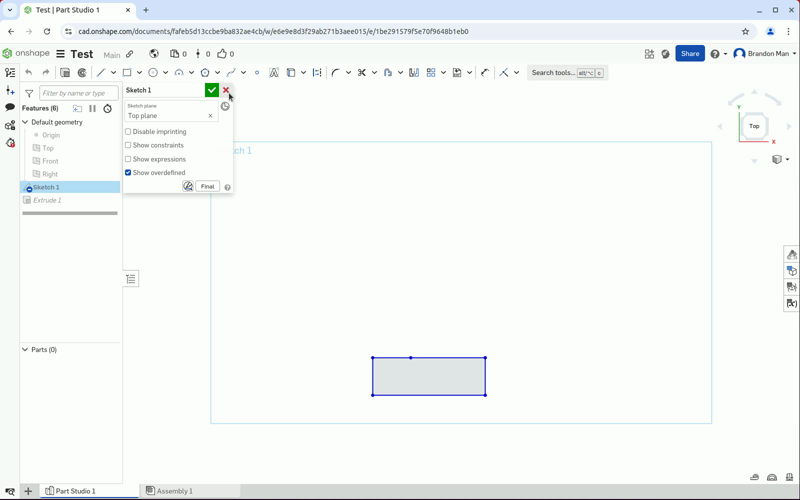
click(229, 92)
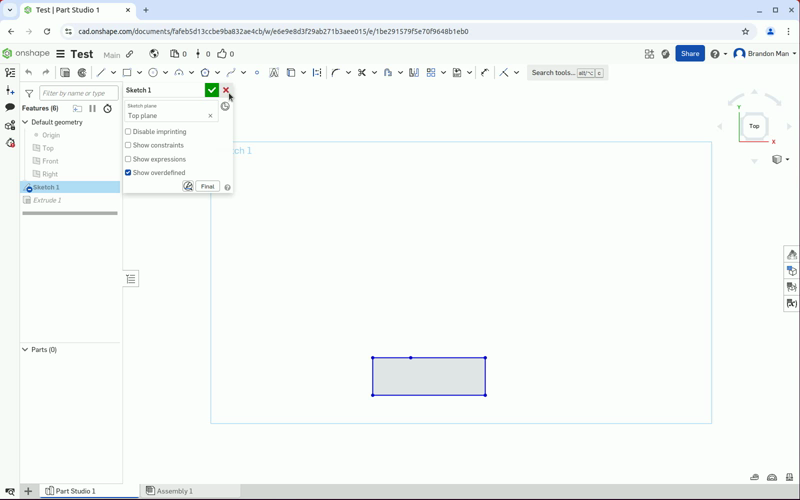
key(shift+s)
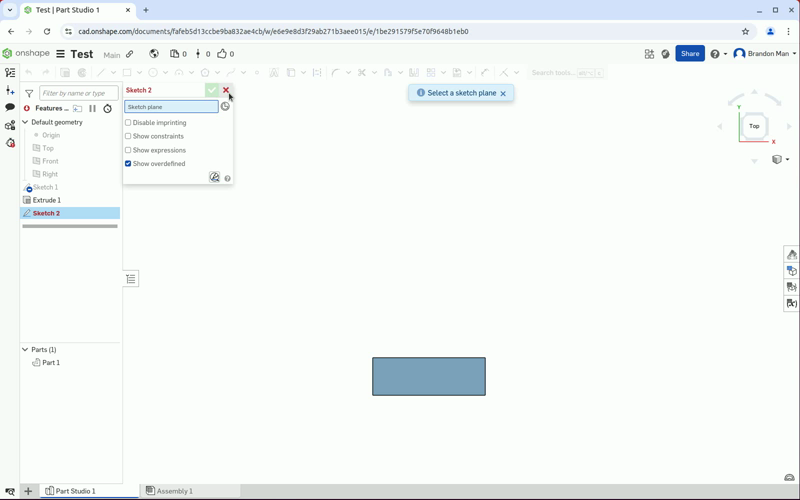
mouse_move(73, 150)
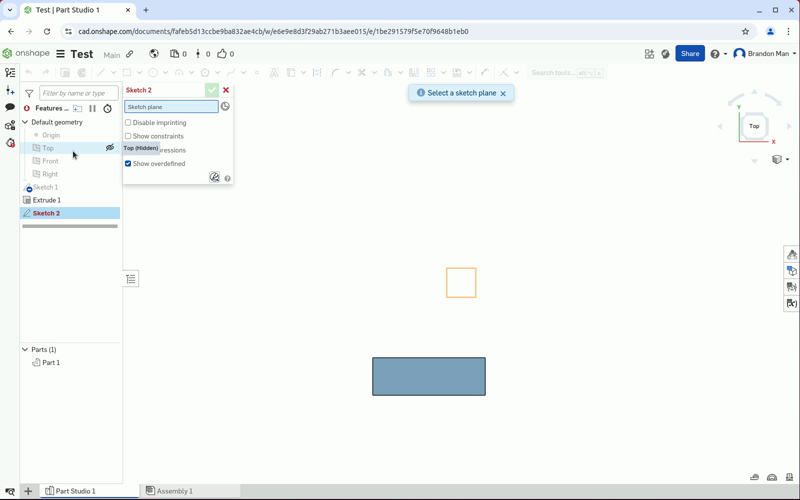
click(73, 150)
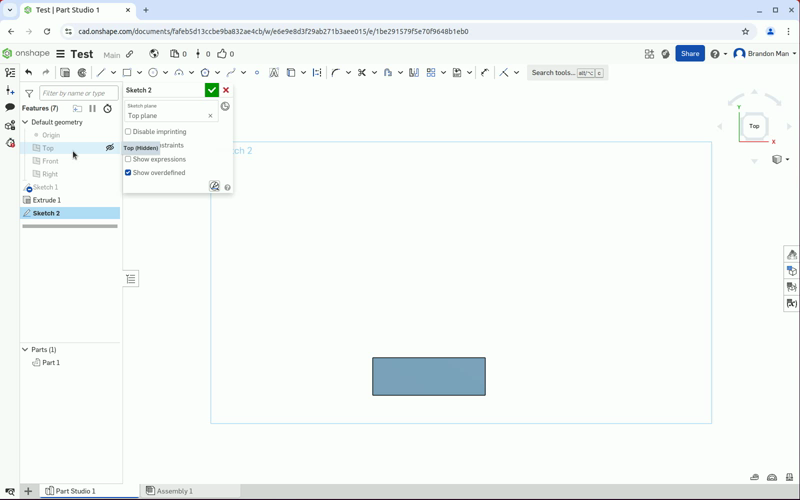
mouse_move(73, 352)
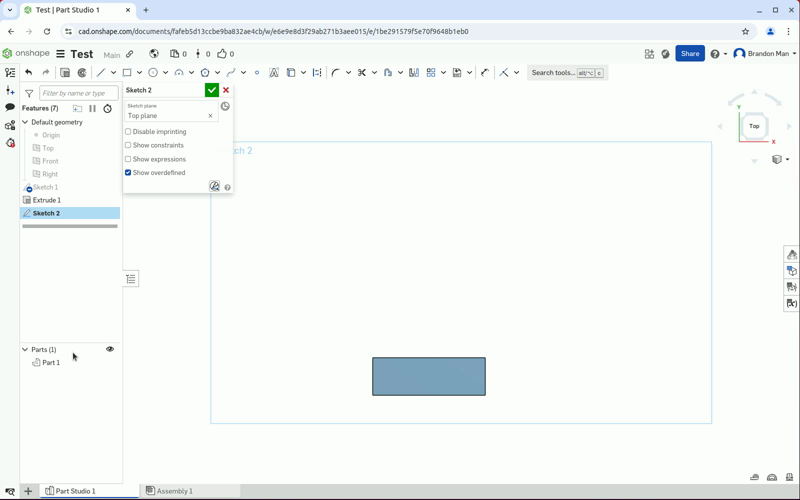
key(y)
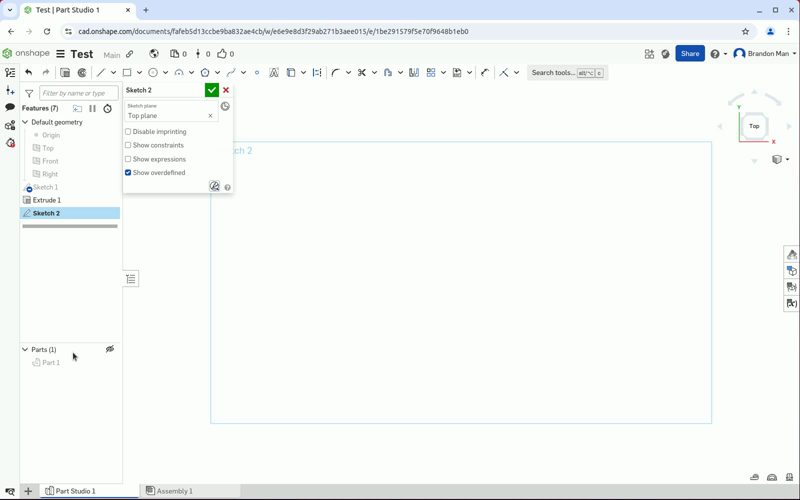
key(l)
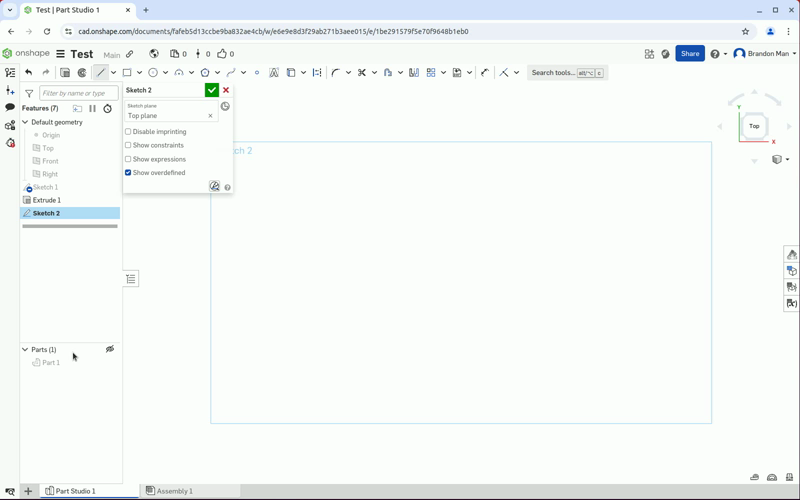
key_down(shift)
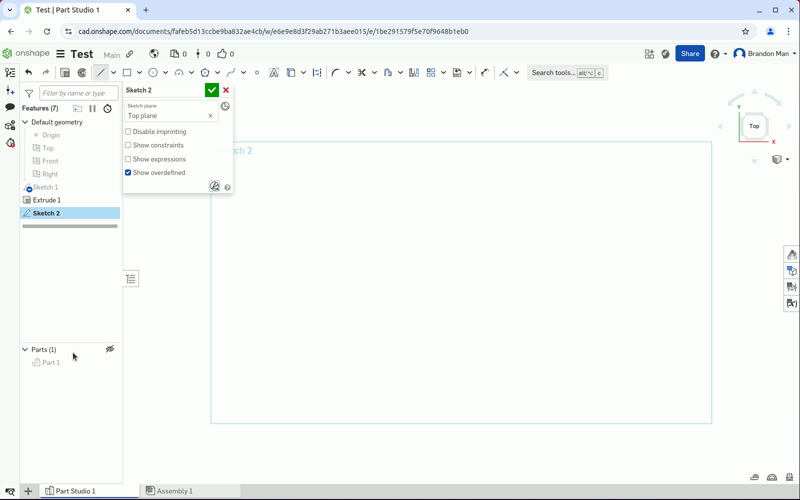
mouse_move(372, 357)
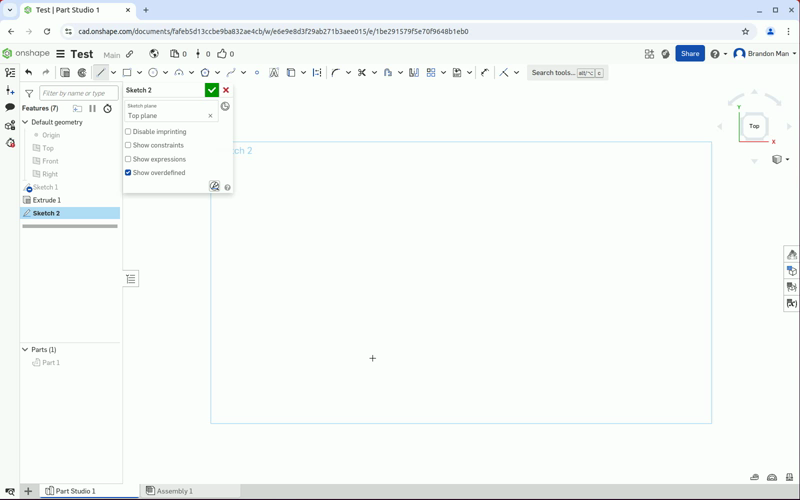
click(372, 357)
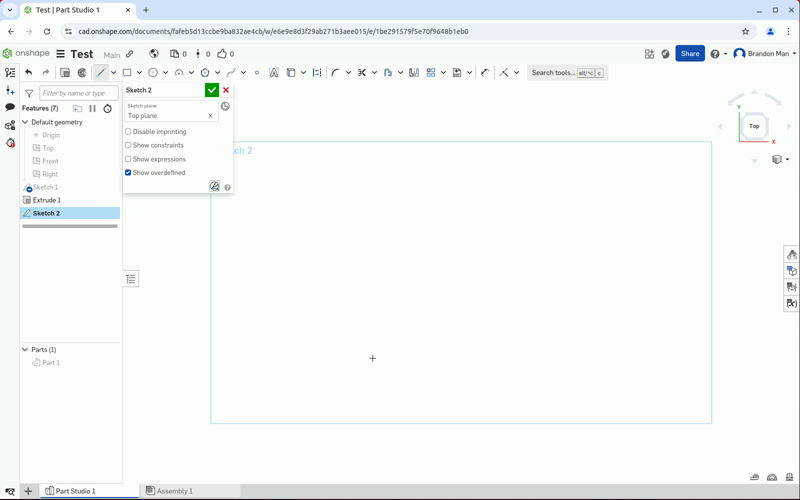
key_up(shift)
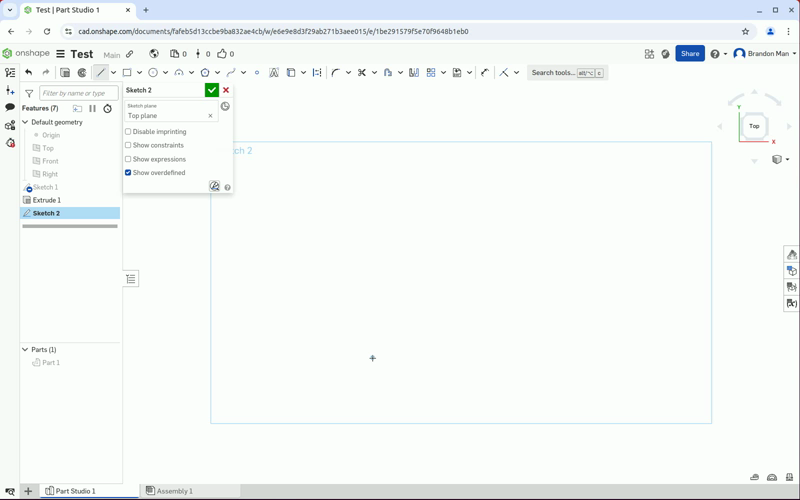
key_down(shift)
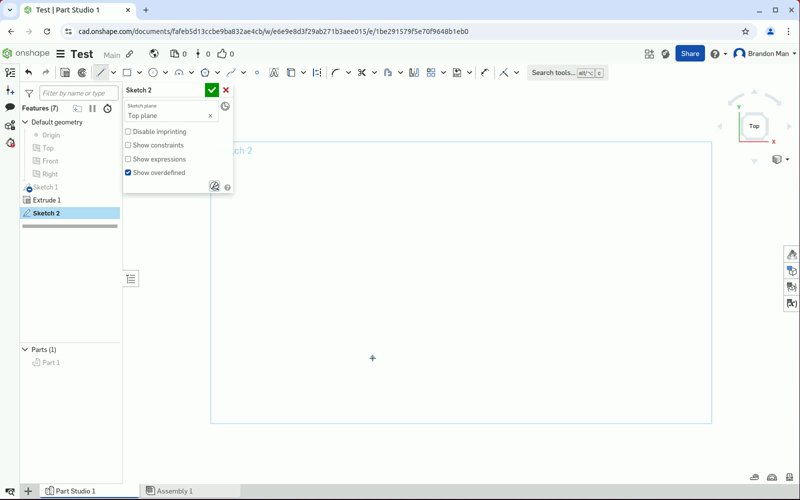
mouse_move(402, 357)
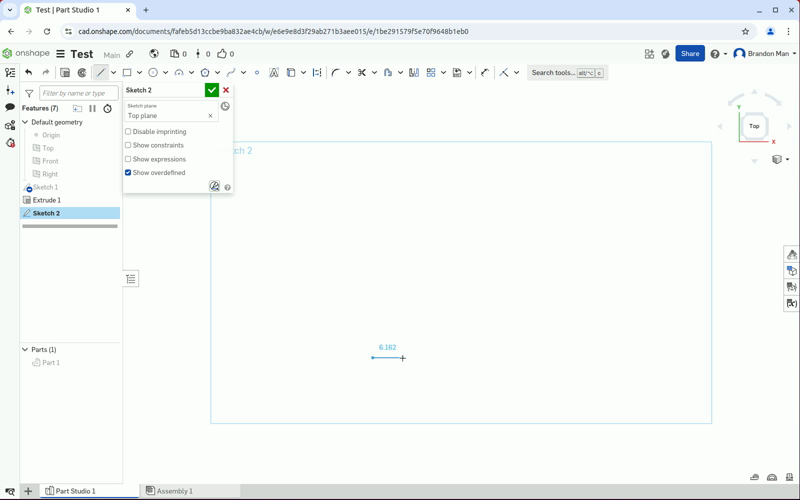
mouse_move(410, 357)
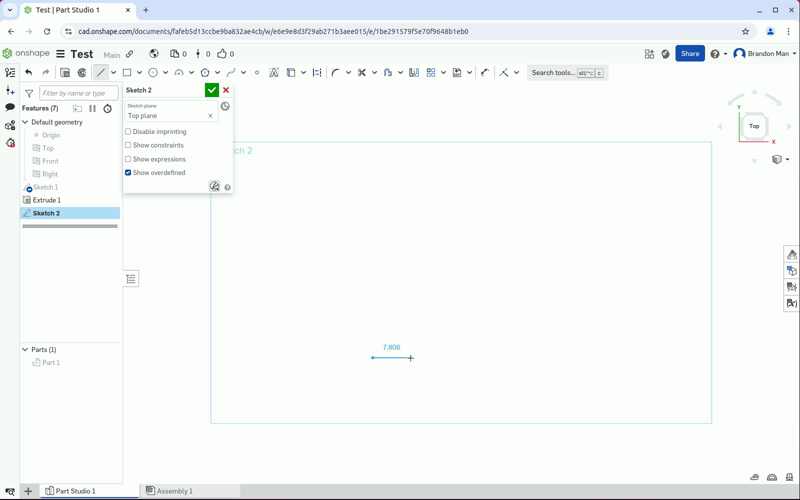
click(410, 357)
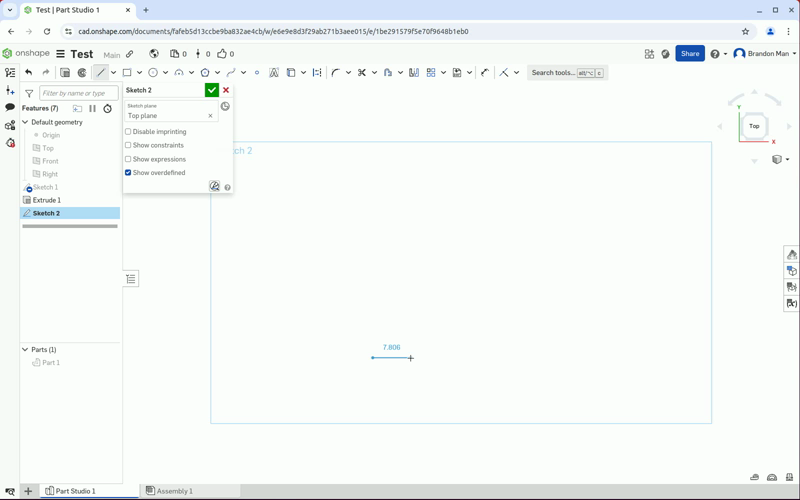
key_up(shift)
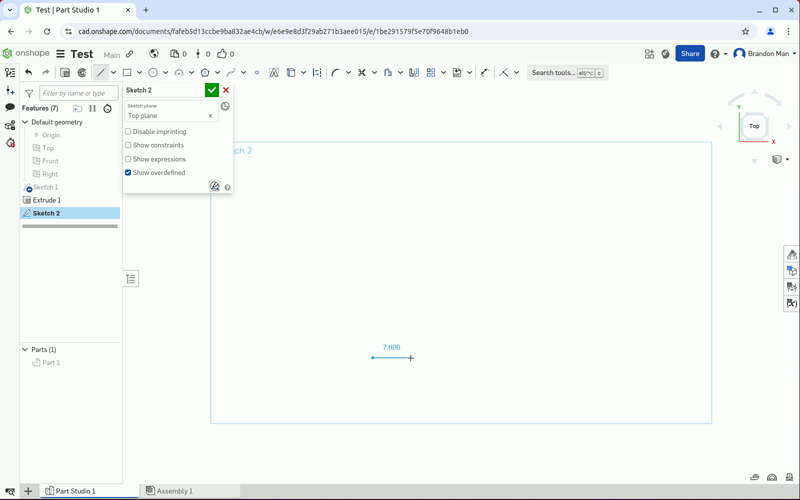
key_down(shift)
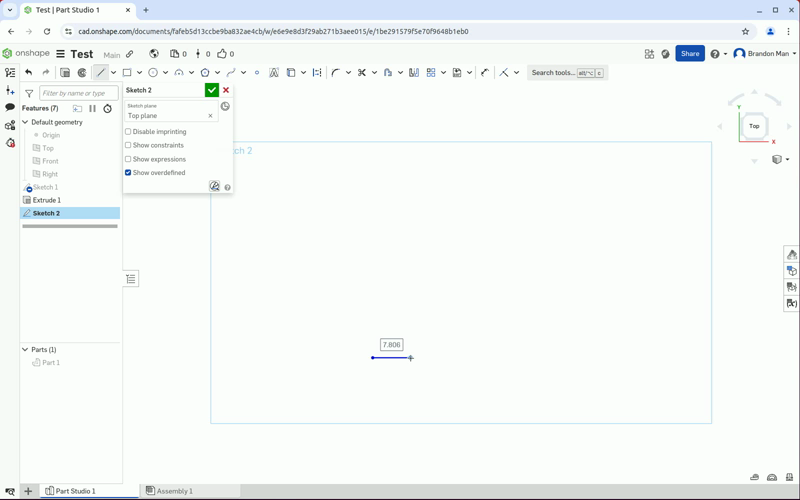
mouse_move(410, 282)
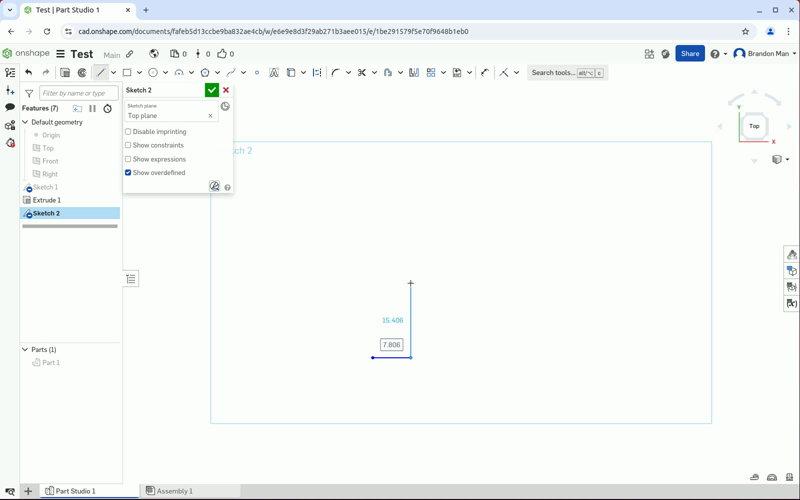
click(410, 282)
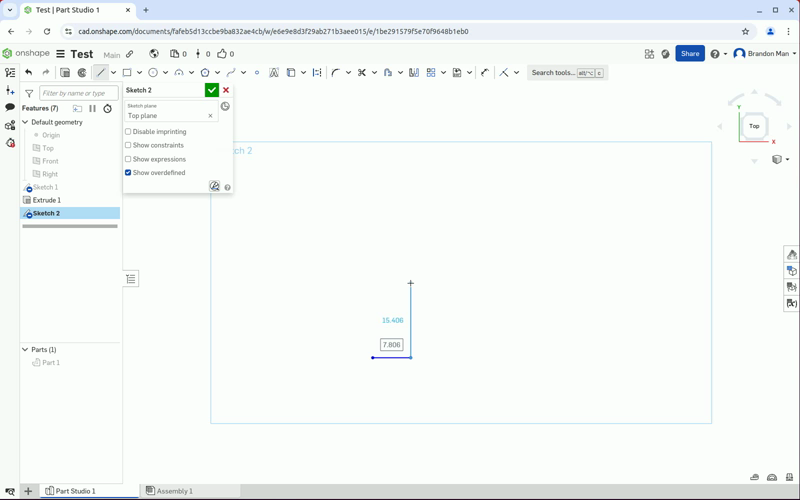
key_up(shift)
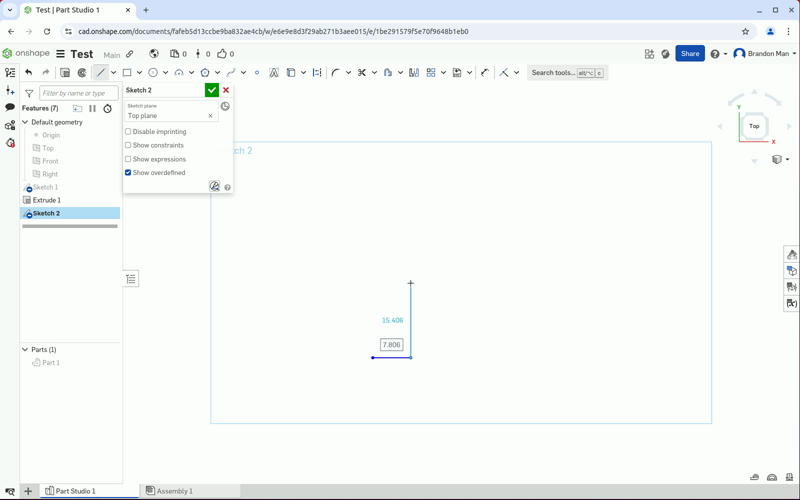
key_down(shift)
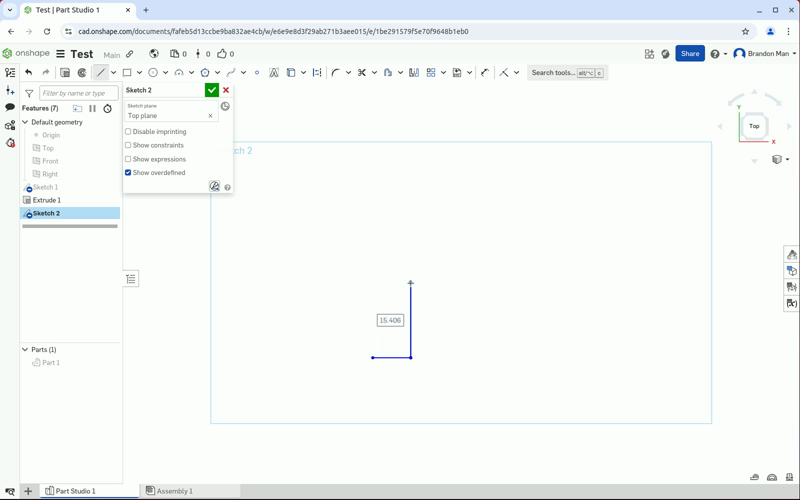
mouse_move(440, 282)
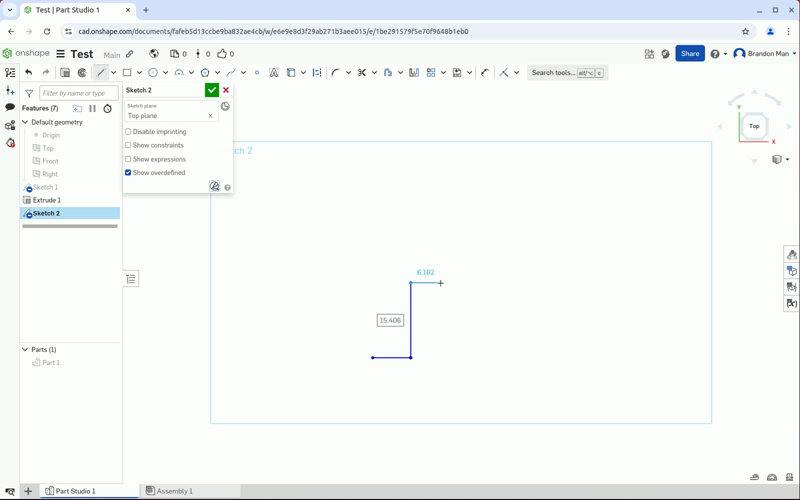
mouse_move(372, 282)
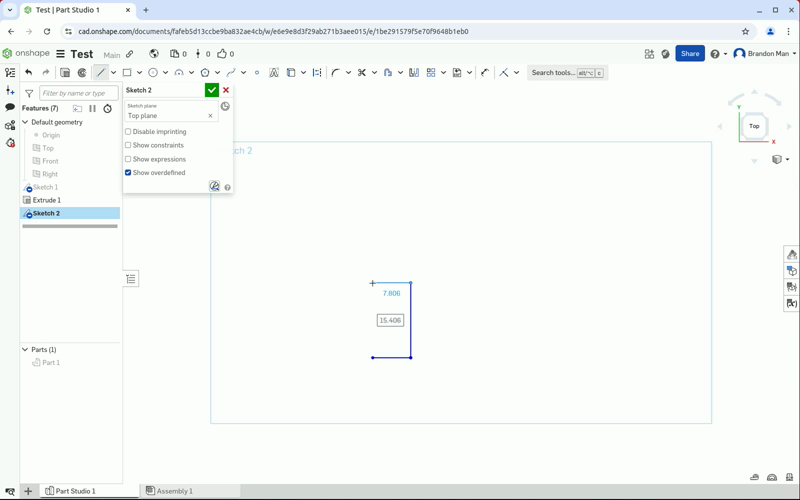
click(372, 282)
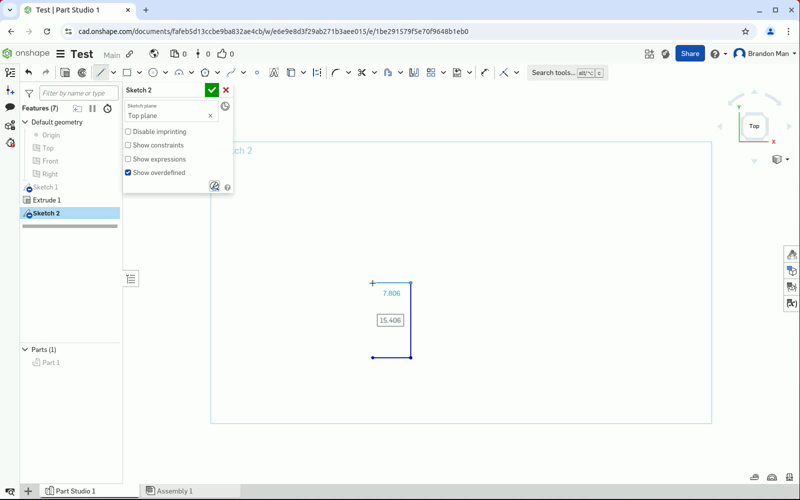
key_up(shift)
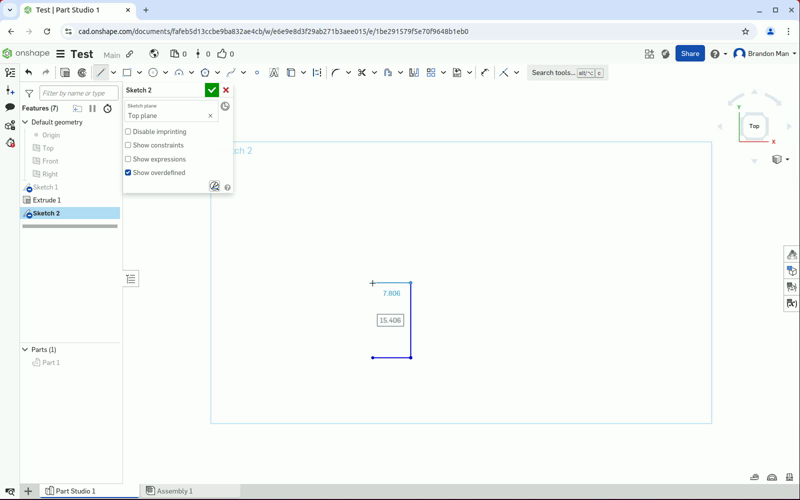
key_down(shift)
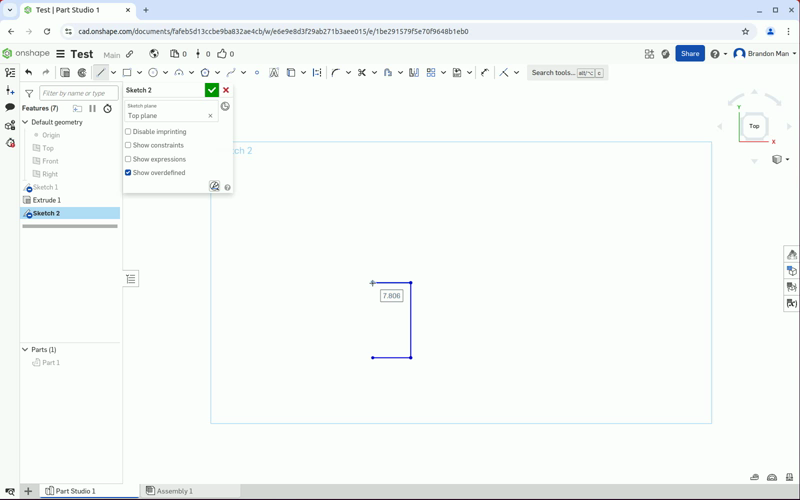
mouse_move(372, 357)
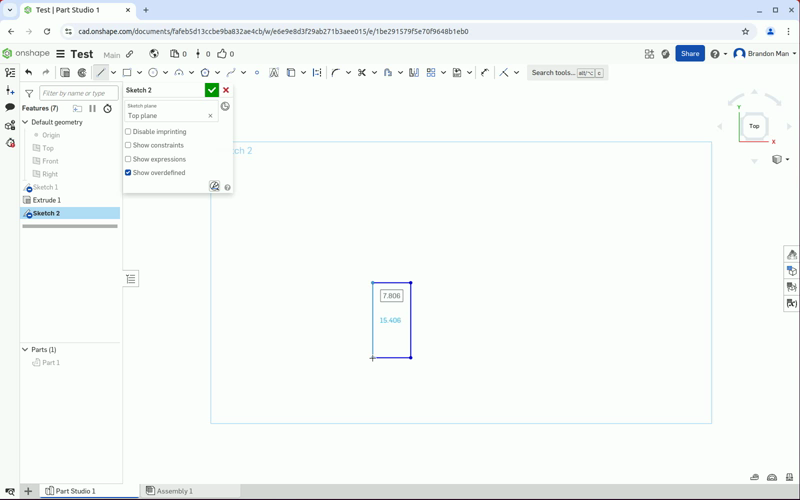
key_up(shift)
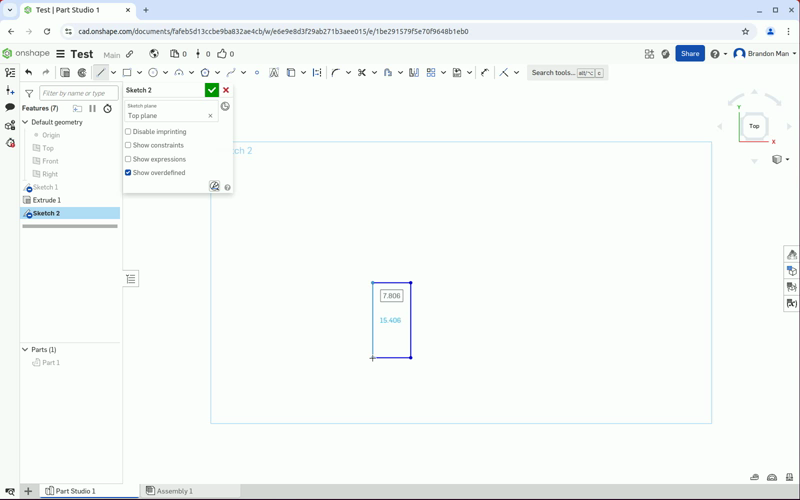
click(372, 357)
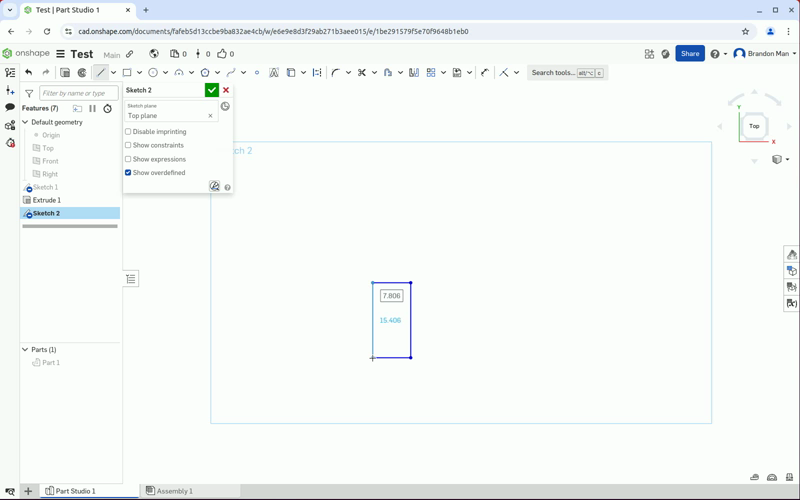
key(esc)
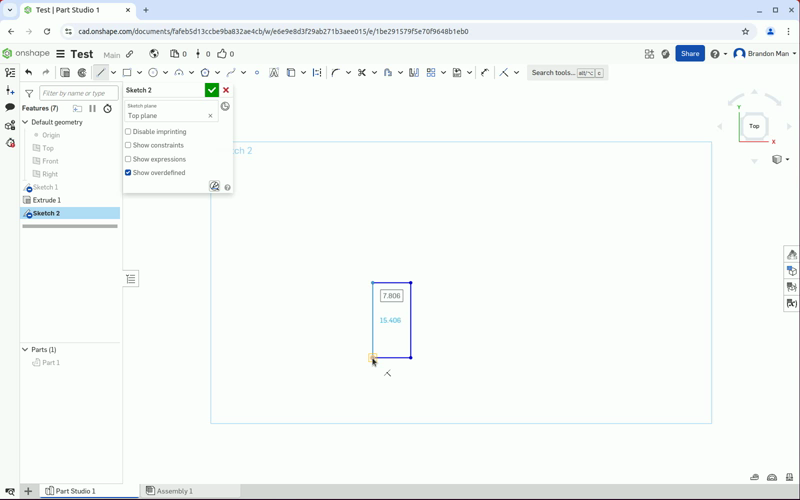
mouse_move(397, 313)
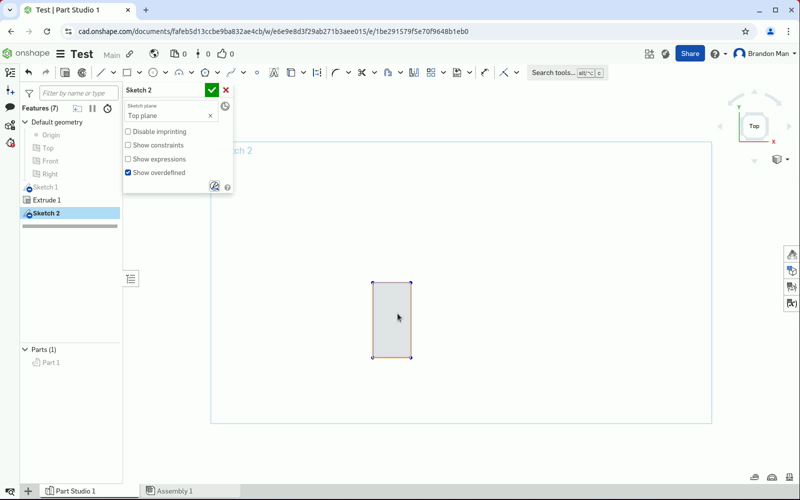
click(397, 313)
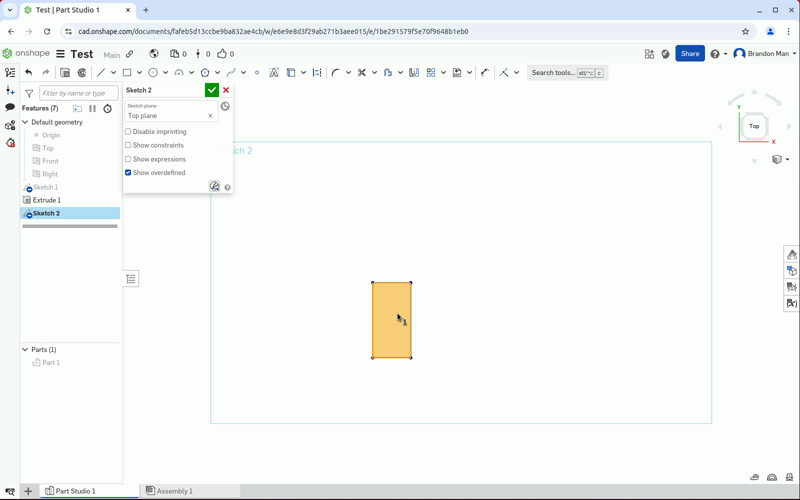
mouse_move(73, 352)
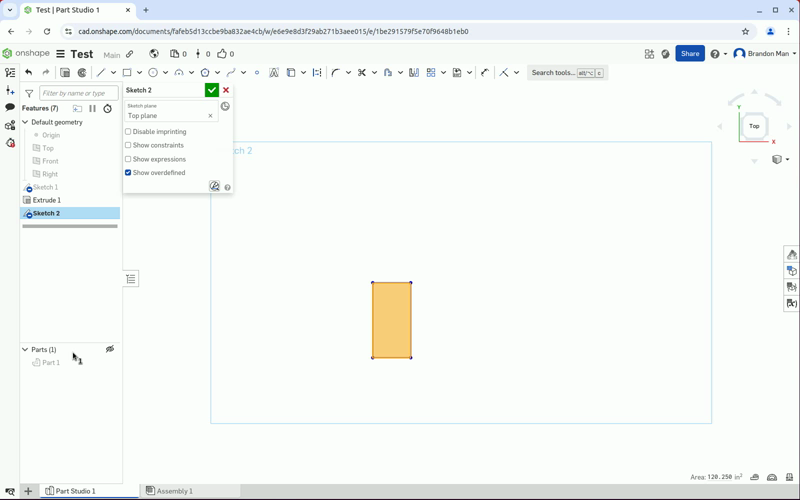
key(shift+y)
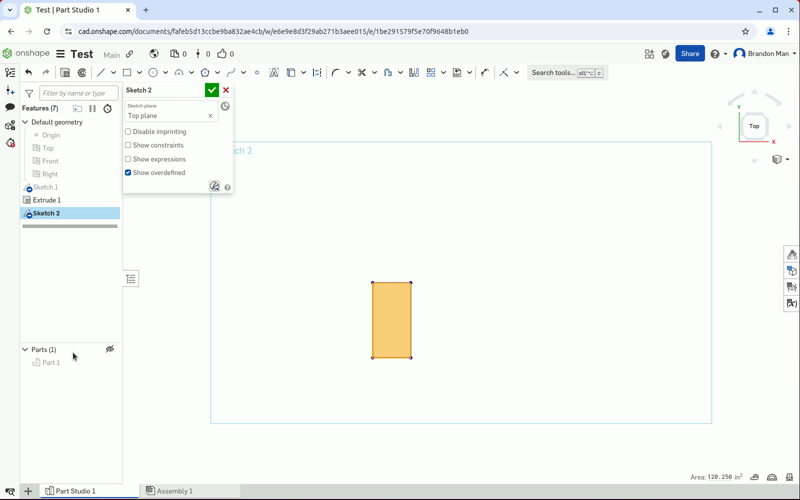
key(shift+e)
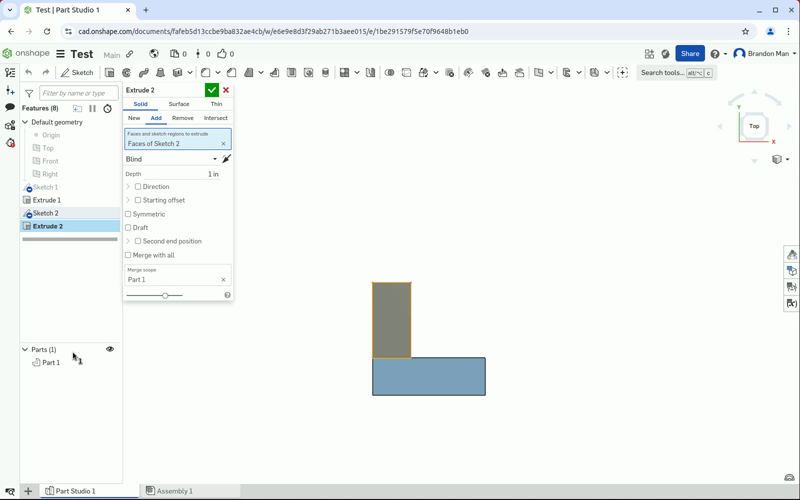
mouse_move(143, 106)
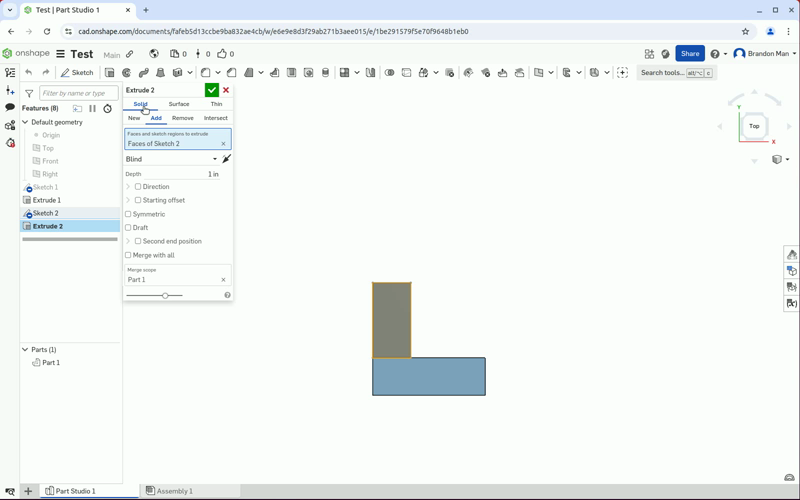
click(143, 106)
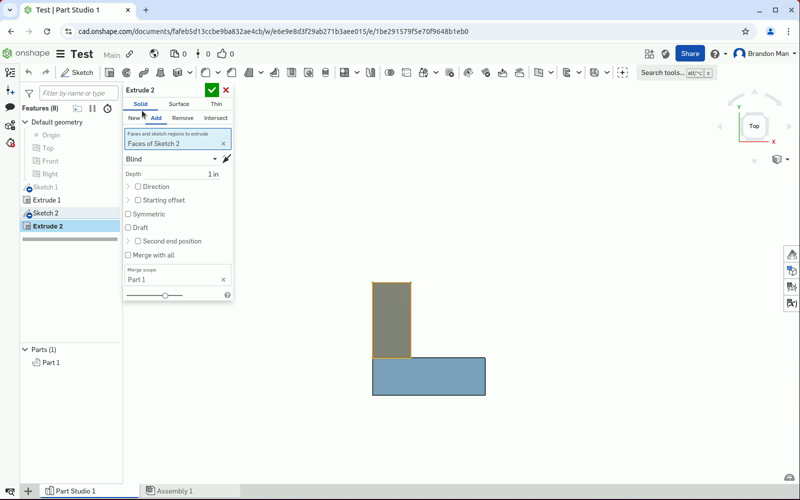
mouse_move(137, 120)
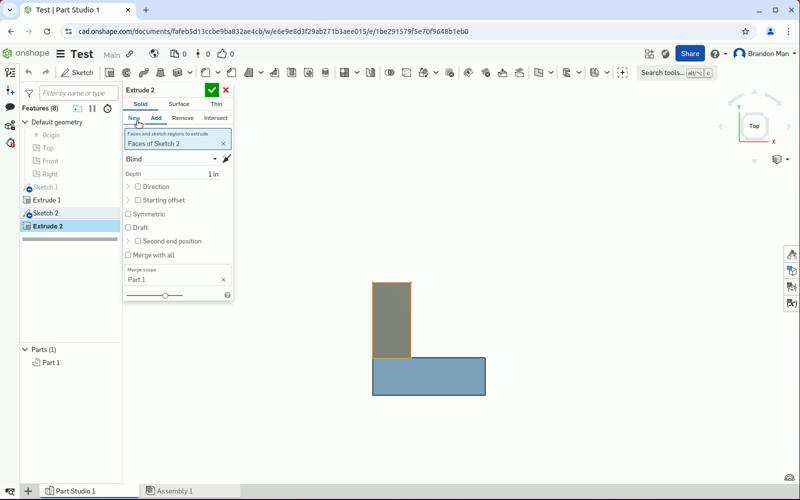
click(137, 120)
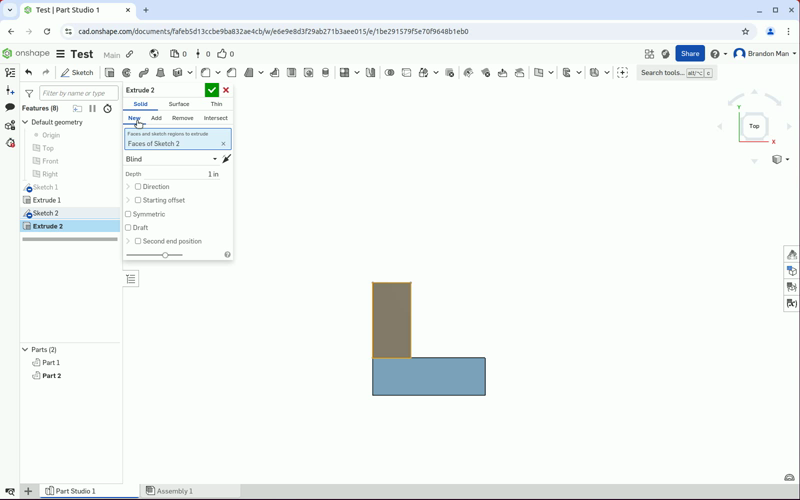
key(tab, 4)
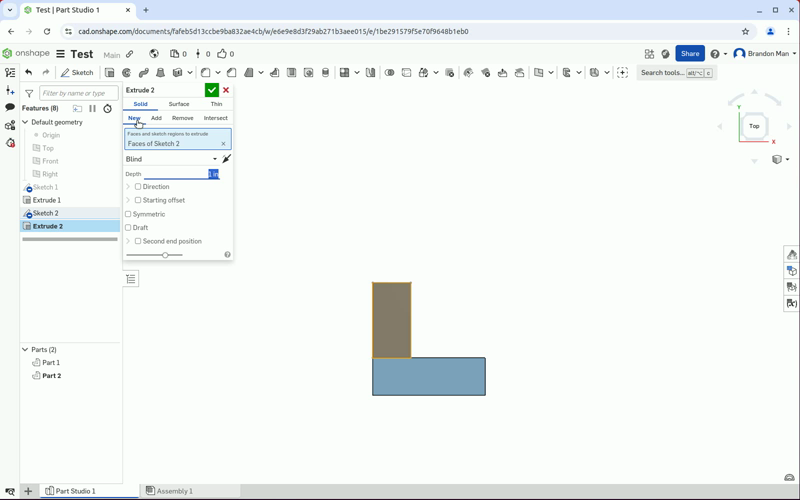
text(7.703)
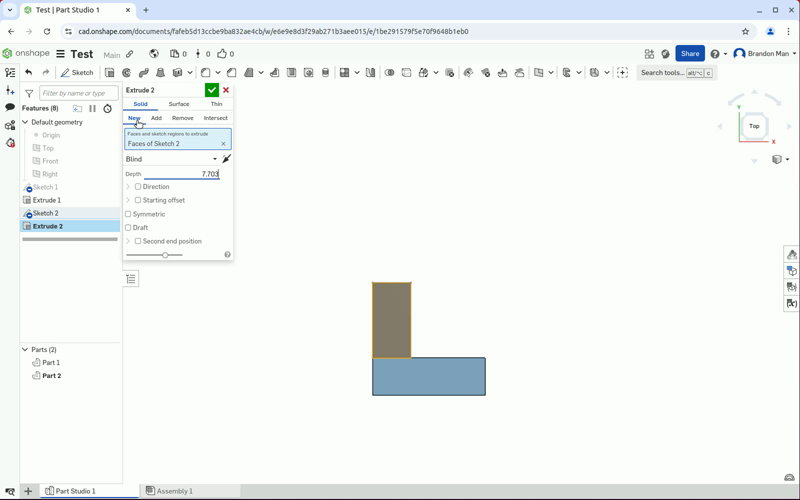
key(enter)
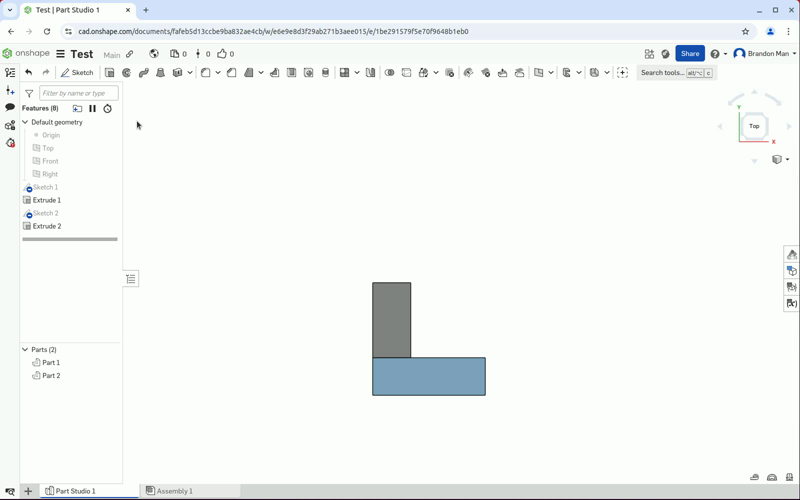
key(shift+h)
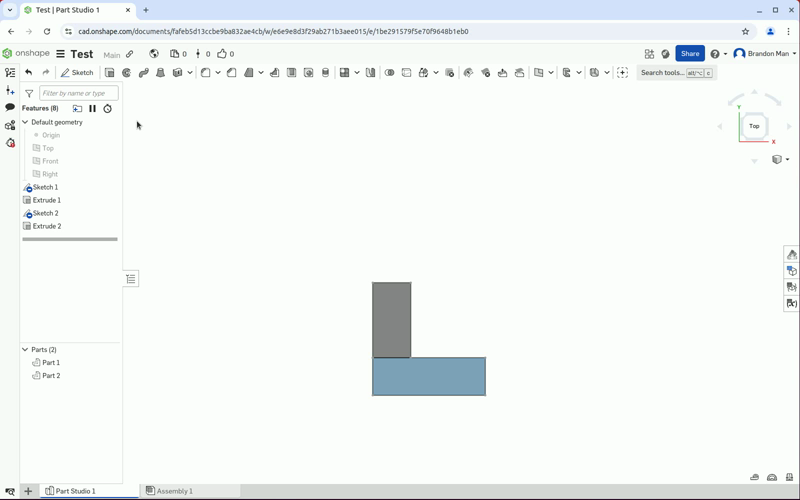
key(shift+h)
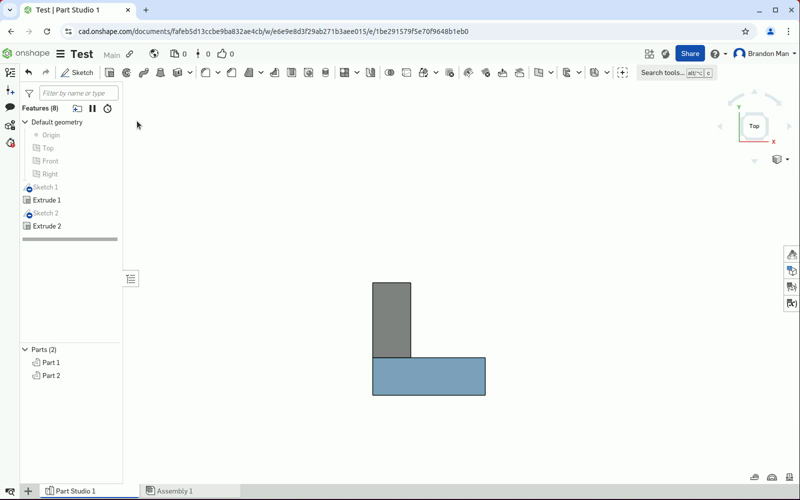
mouse_move(73, 189)
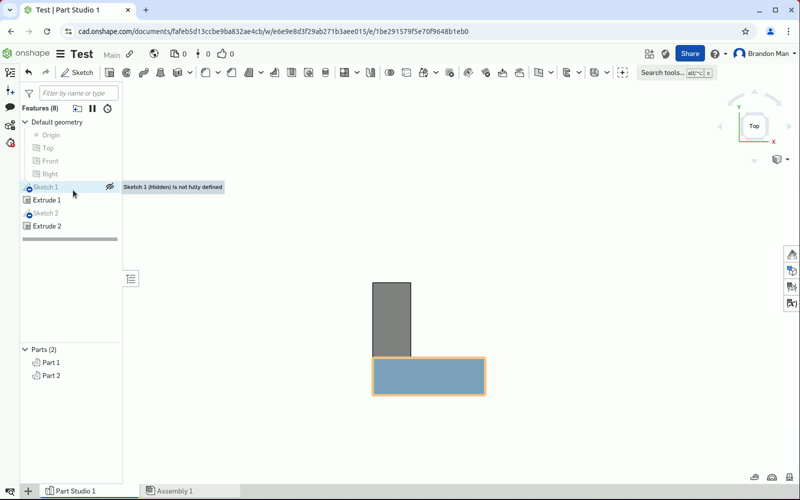
click(73, 189)
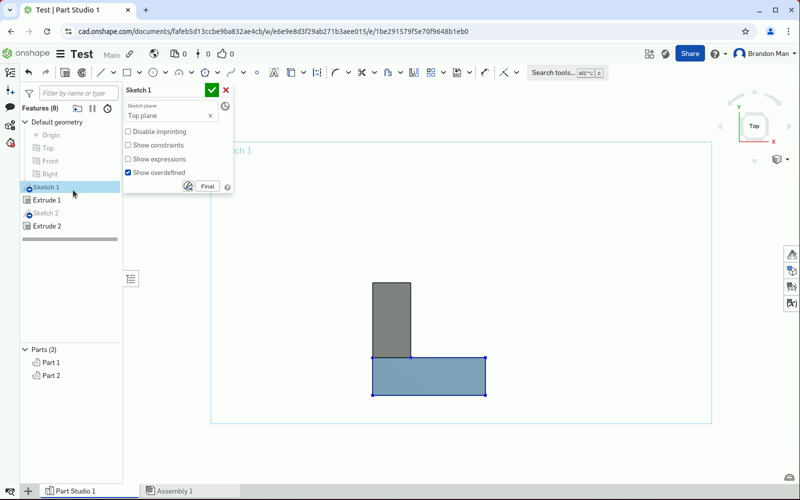
mouse_move(229, 92)
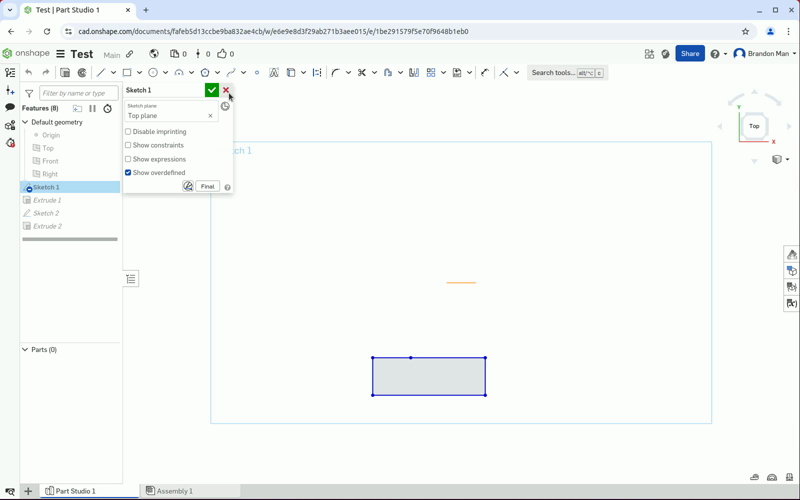
click(229, 92)
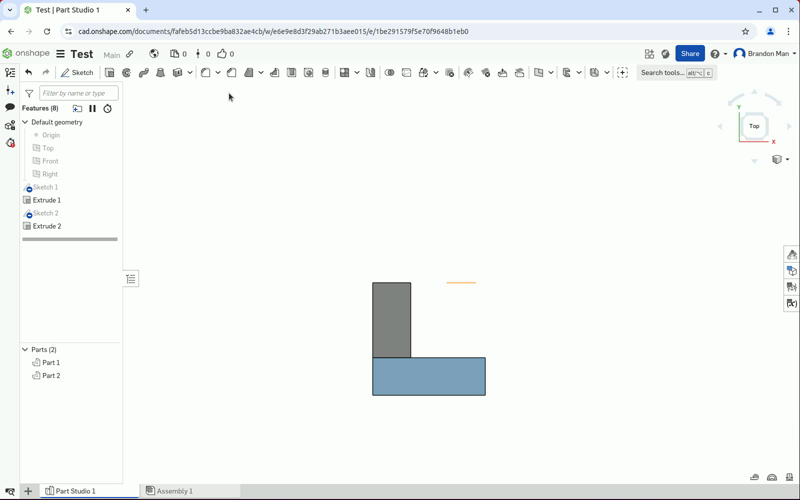
mouse_move(541, 75)
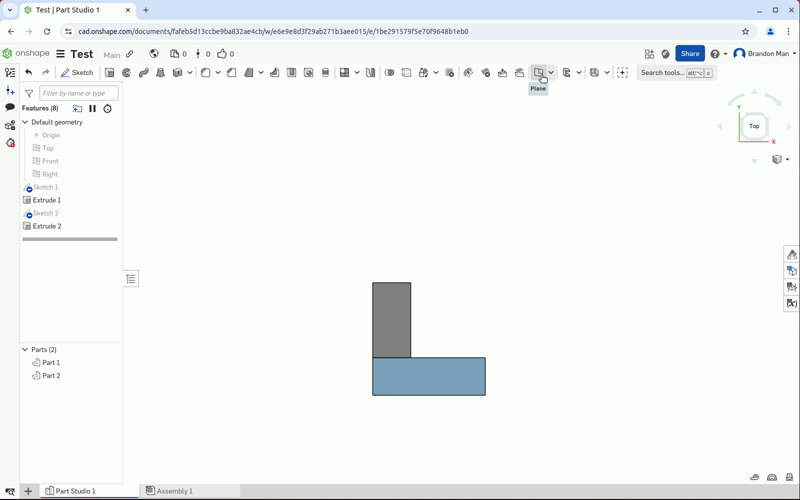
click(541, 75)
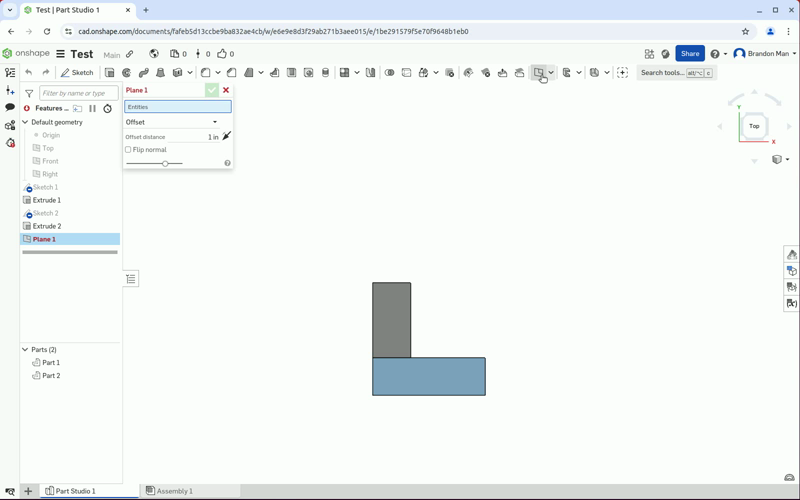
mouse_move(73, 150)
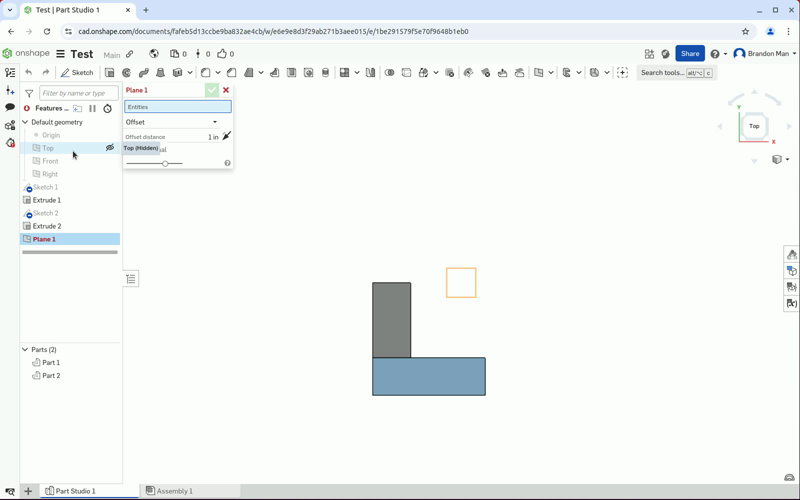
click(73, 150)
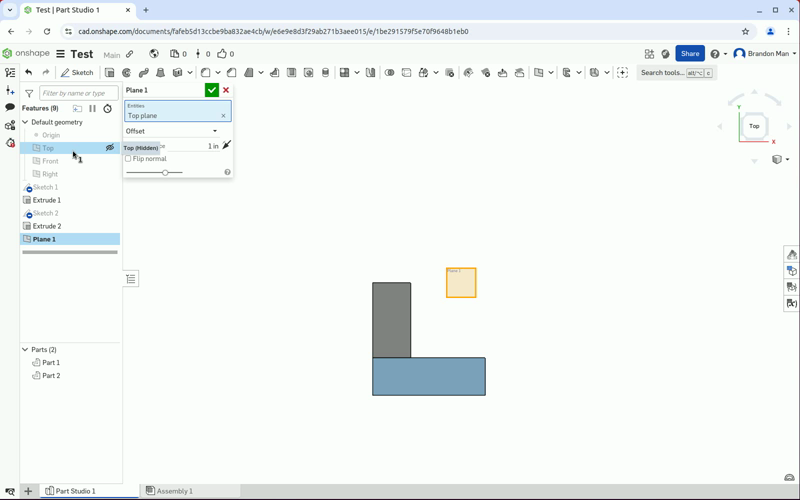
key(tab, 2)
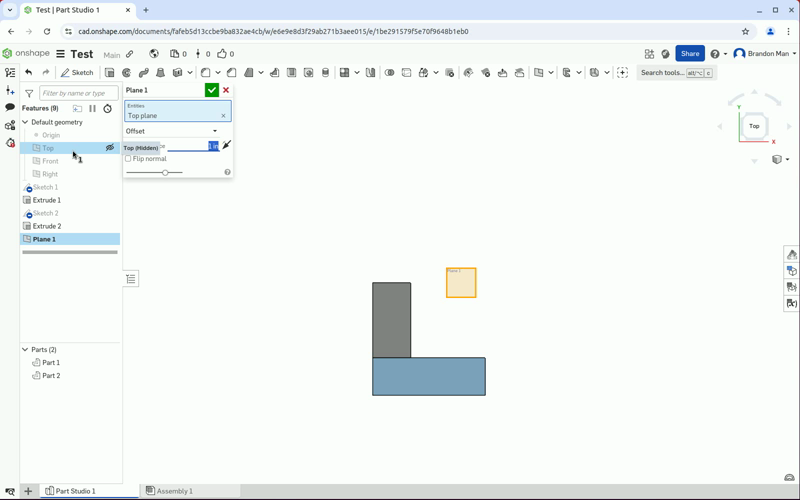
text(7.703)
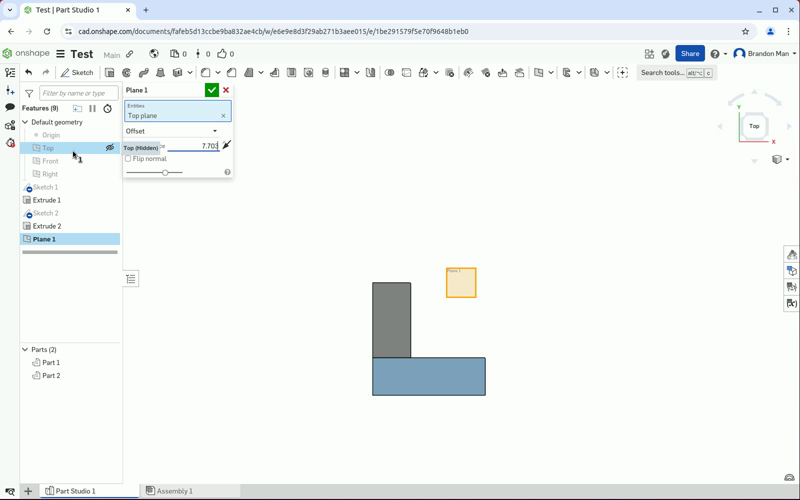
key(enter, 2)
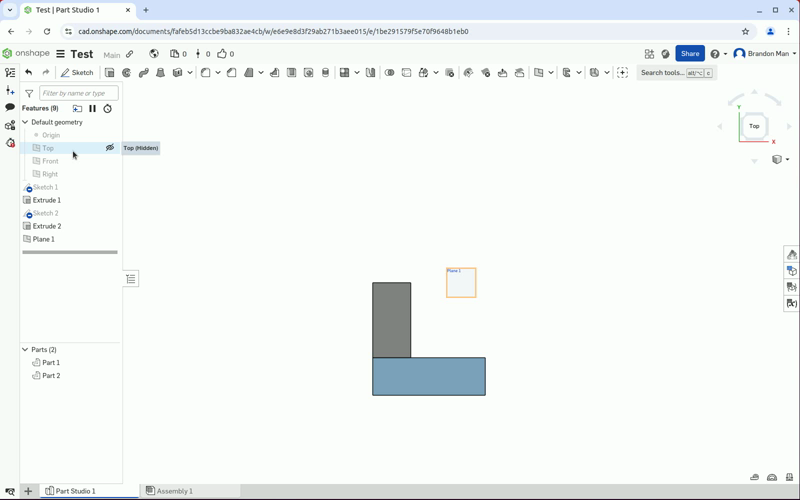
key(shift+s)
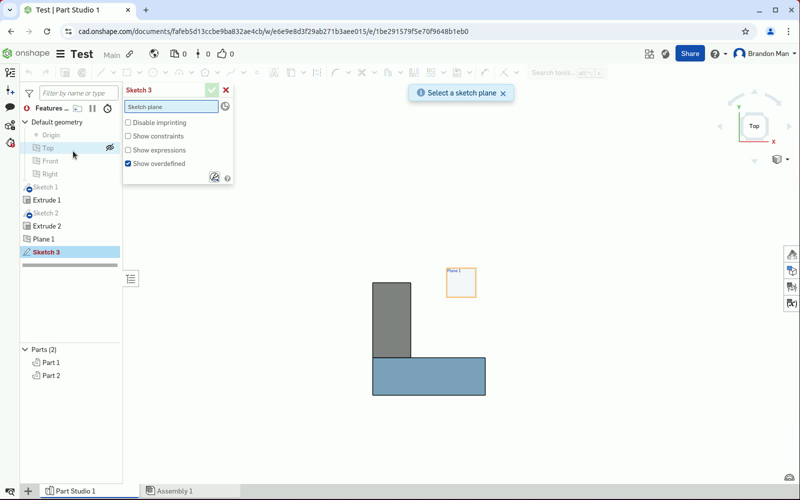
mouse_move(73, 241)
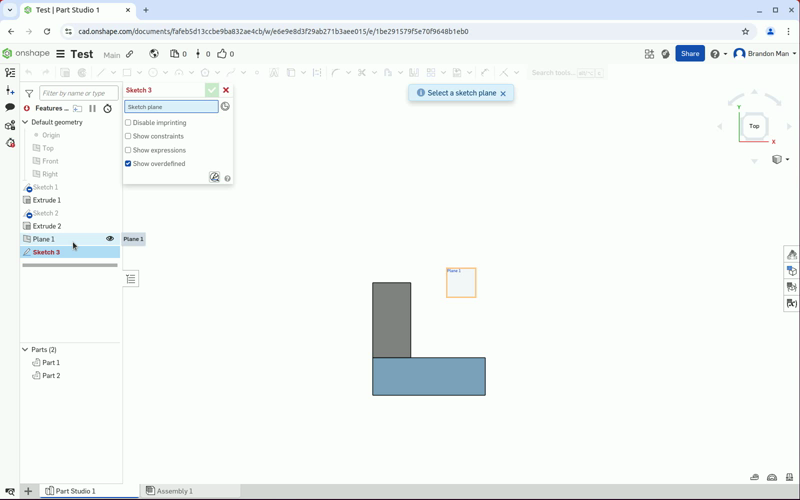
click(73, 241)
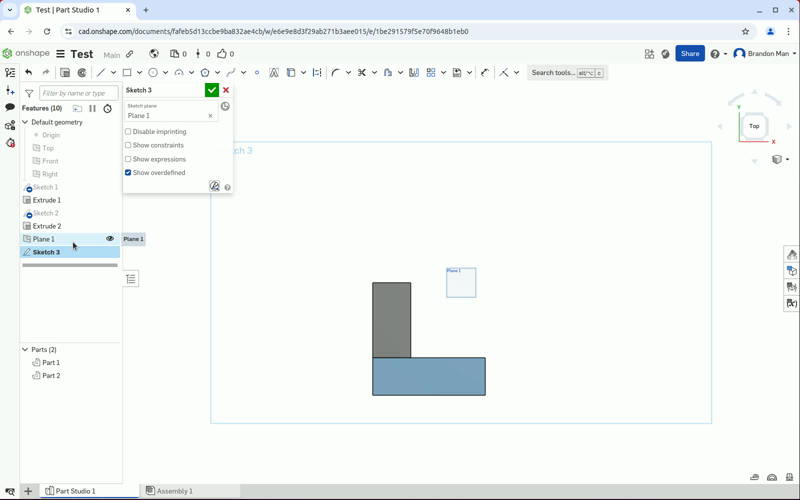
mouse_move(73, 352)
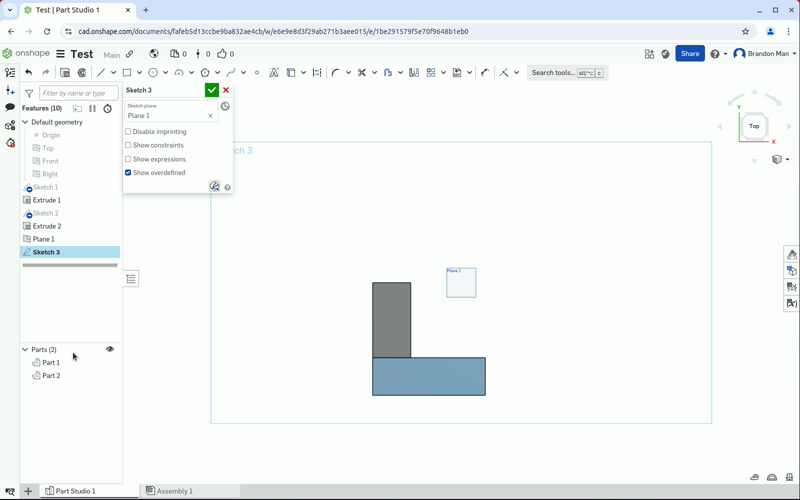
key(y)
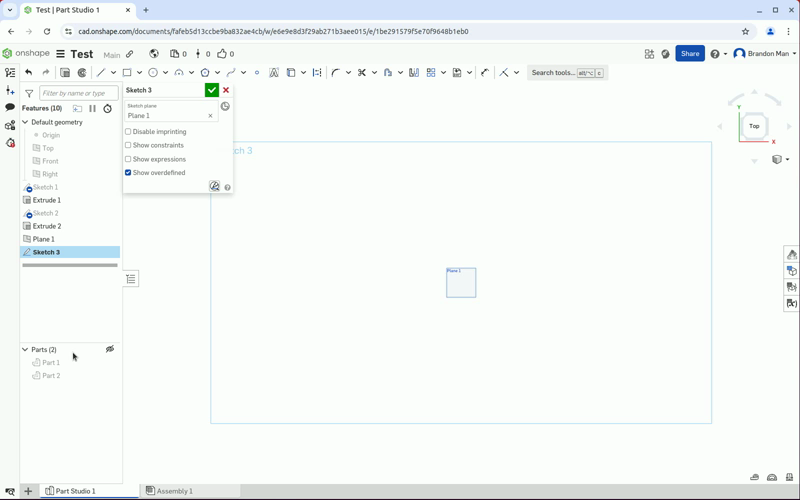
key(l)
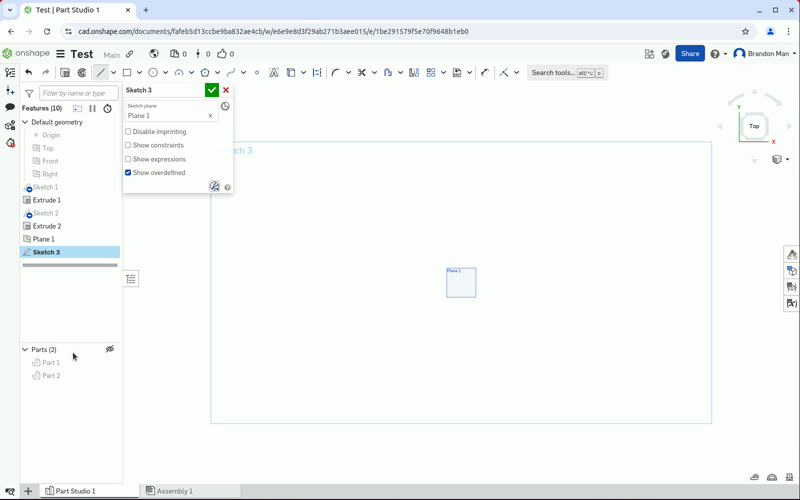
key_down(shift)
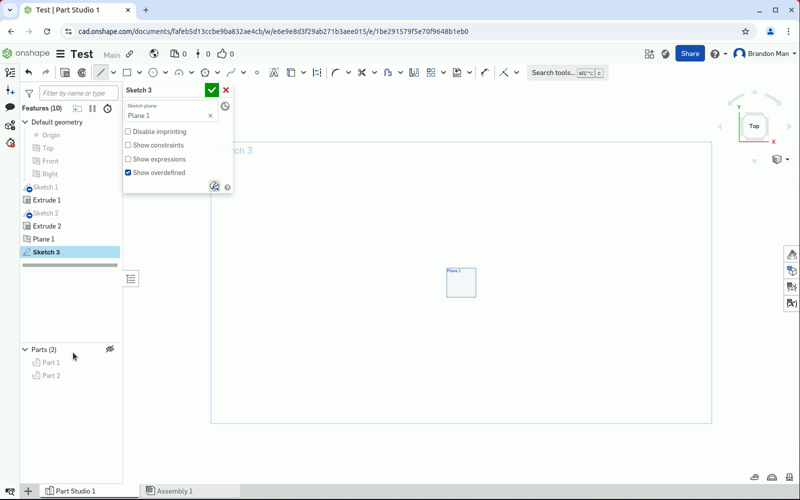
mouse_move(372, 395)
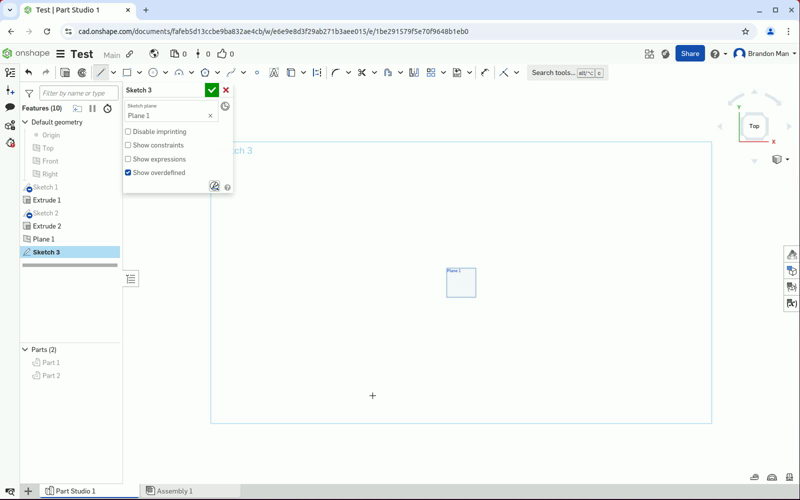
click(372, 395)
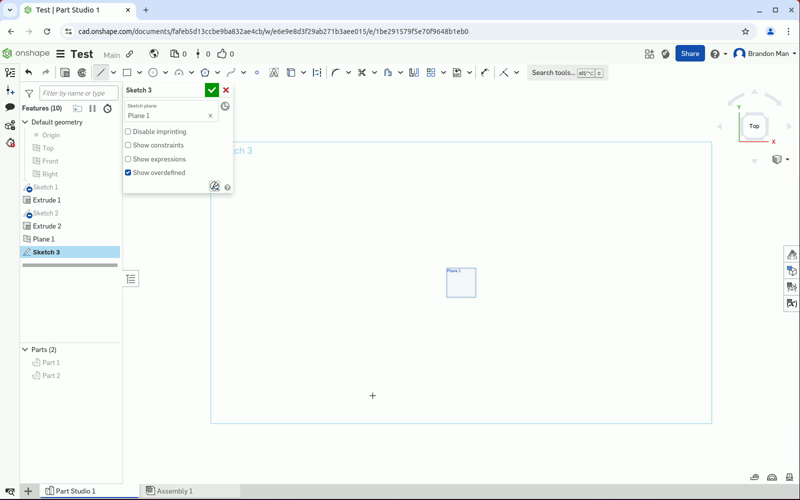
key_up(shift)
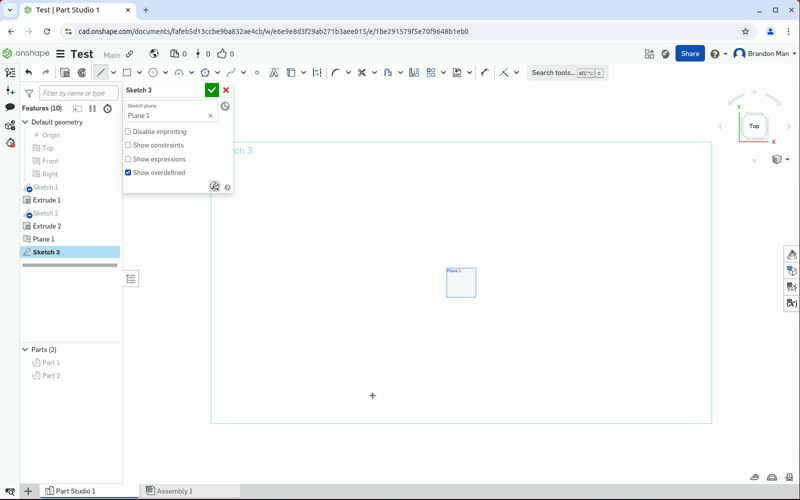
key_down(shift)
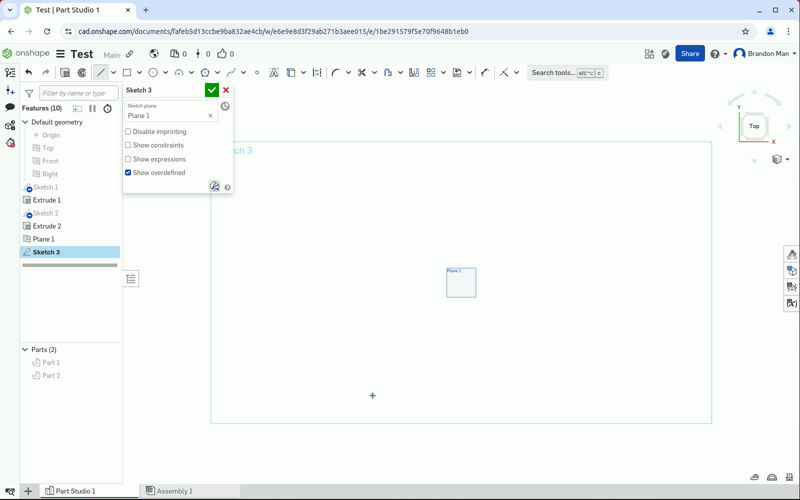
mouse_move(402, 395)
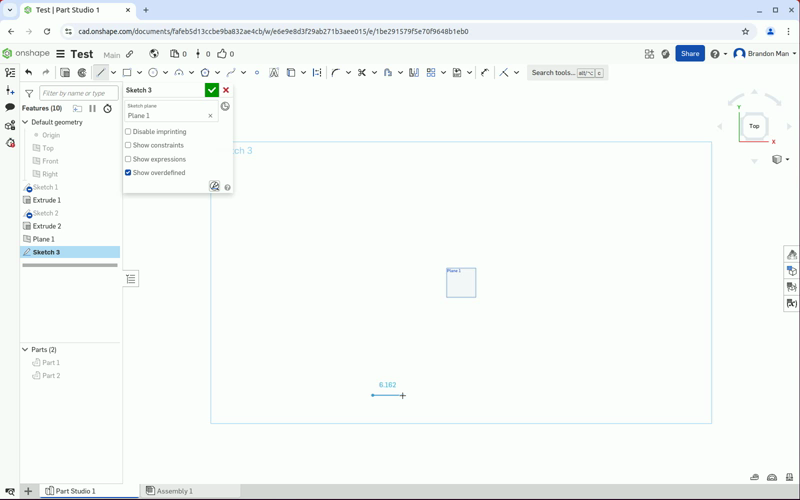
mouse_move(411, 395)
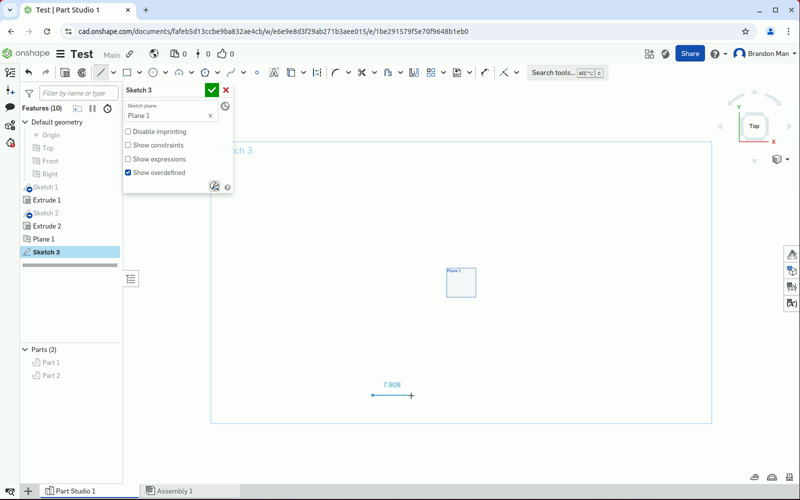
click(411, 395)
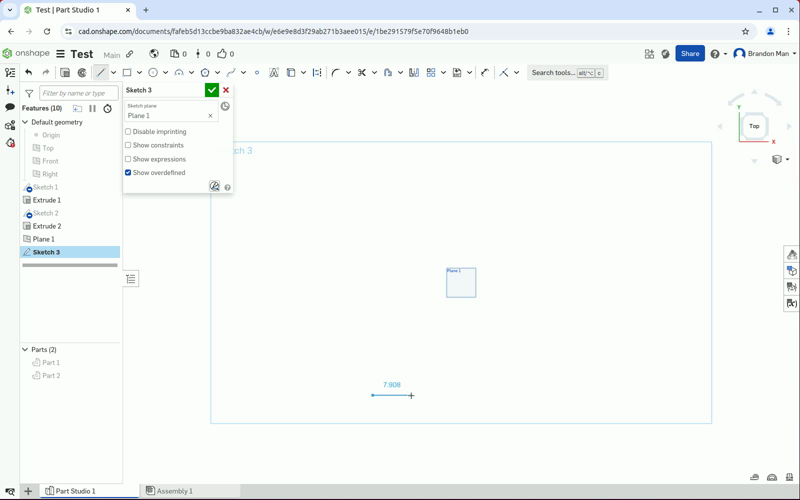
key_up(shift)
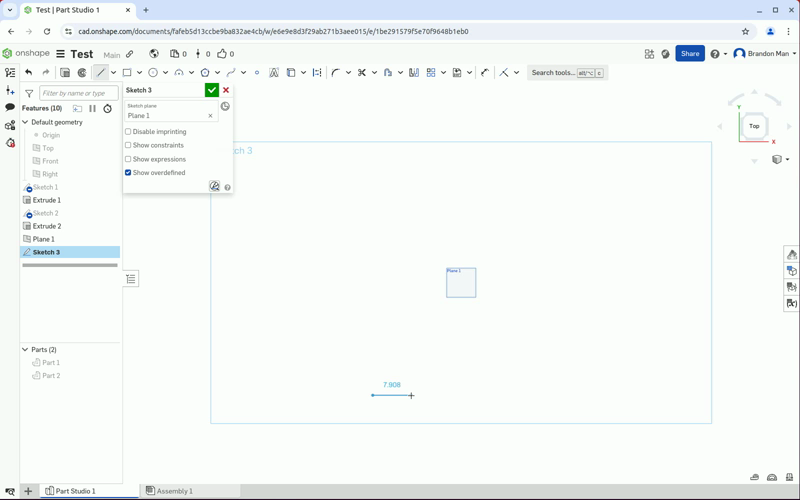
key_down(shift)
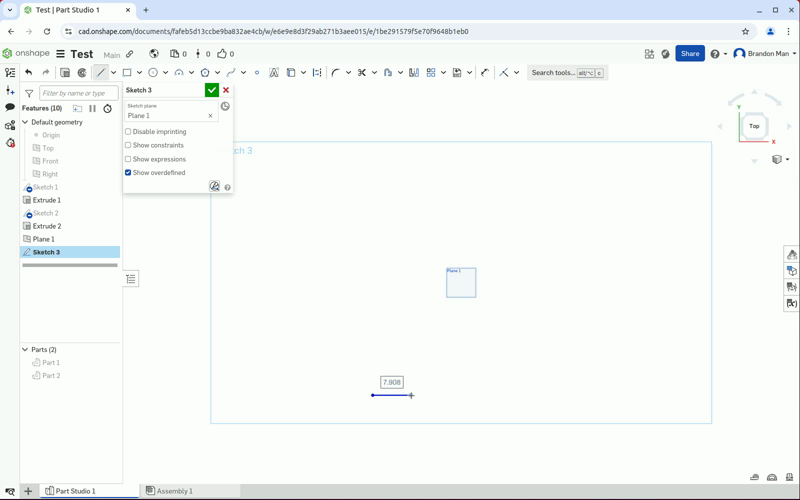
mouse_move(441, 395)
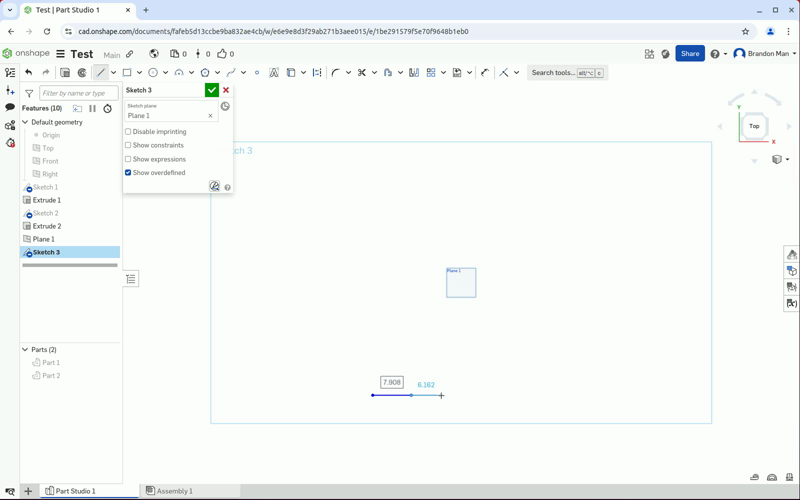
mouse_move(411, 357)
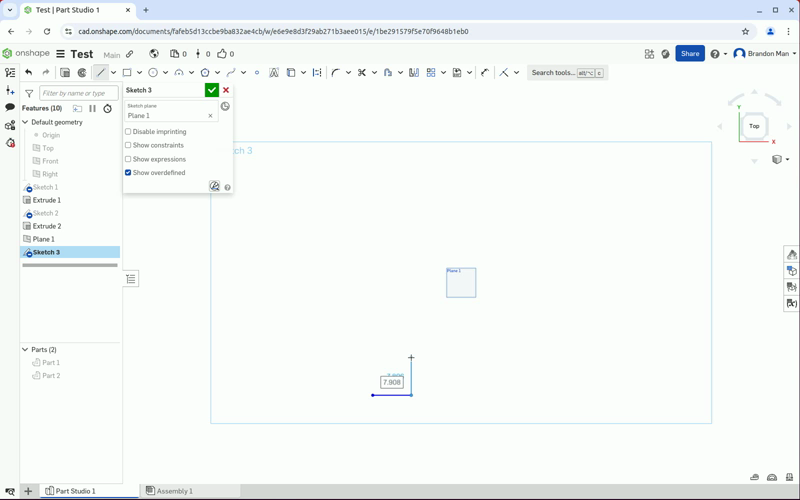
click(411, 357)
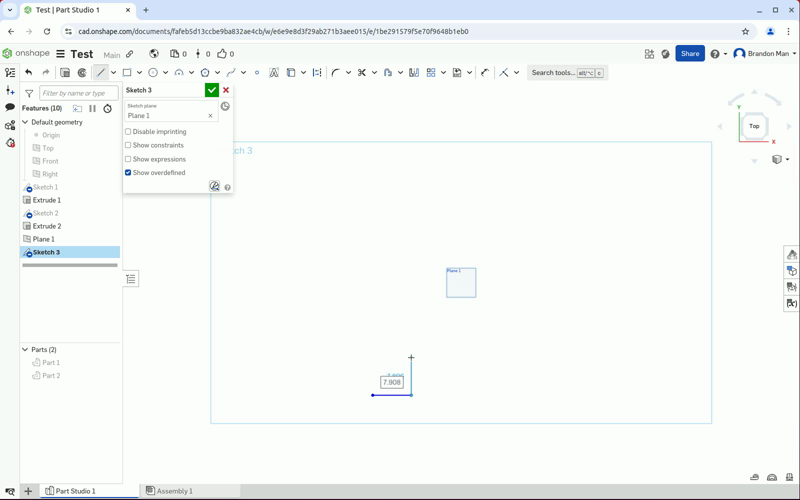
key_up(shift)
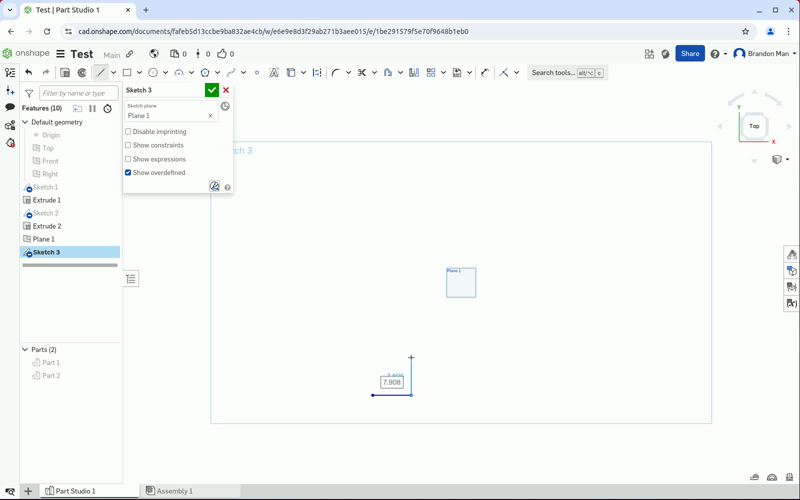
key_down(shift)
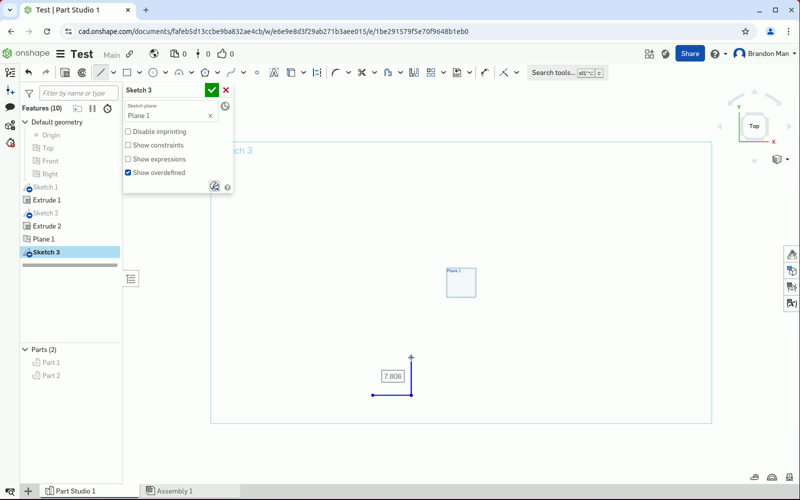
mouse_move(441, 357)
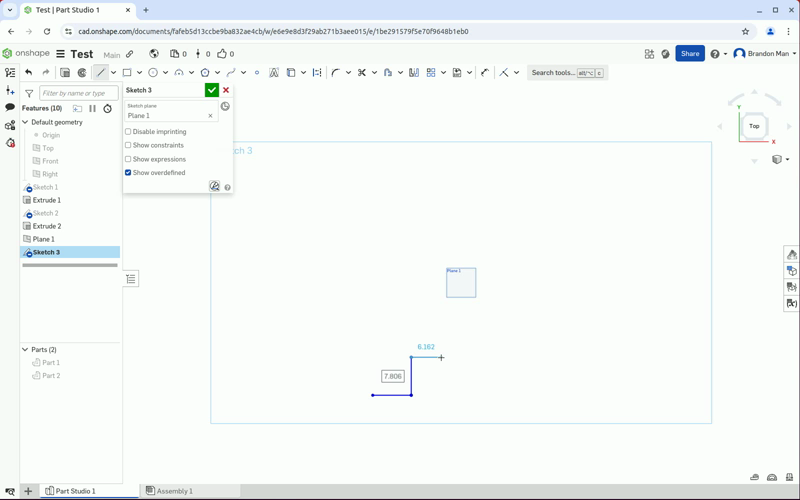
mouse_move(372, 357)
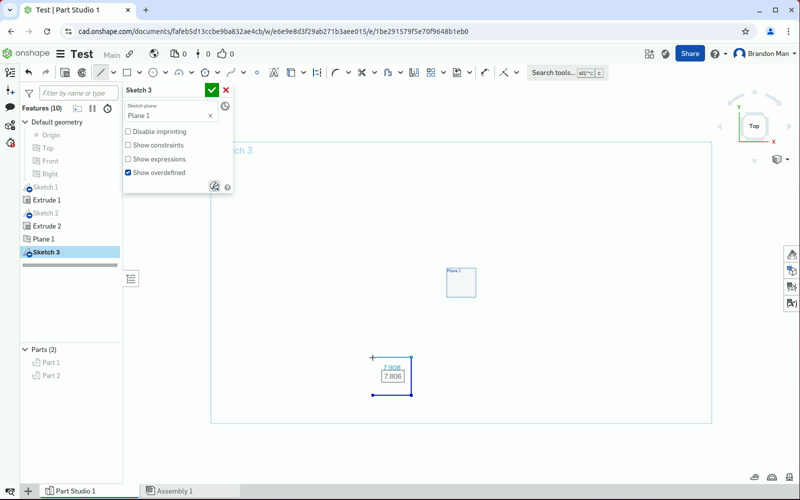
click(372, 357)
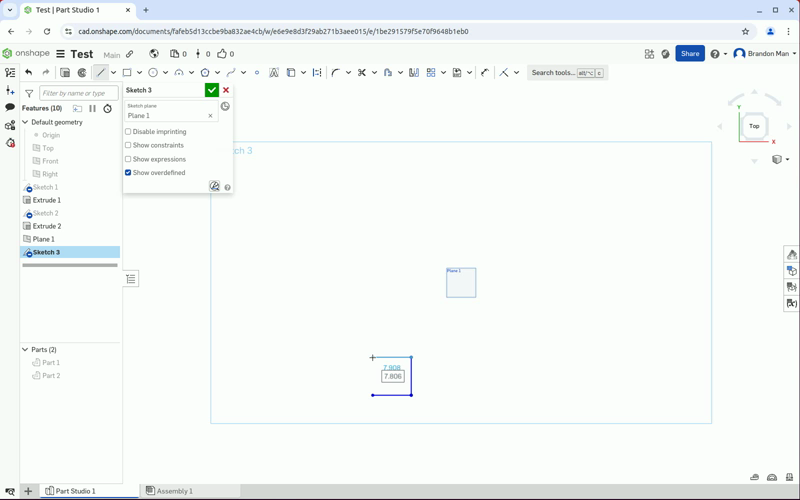
key_up(shift)
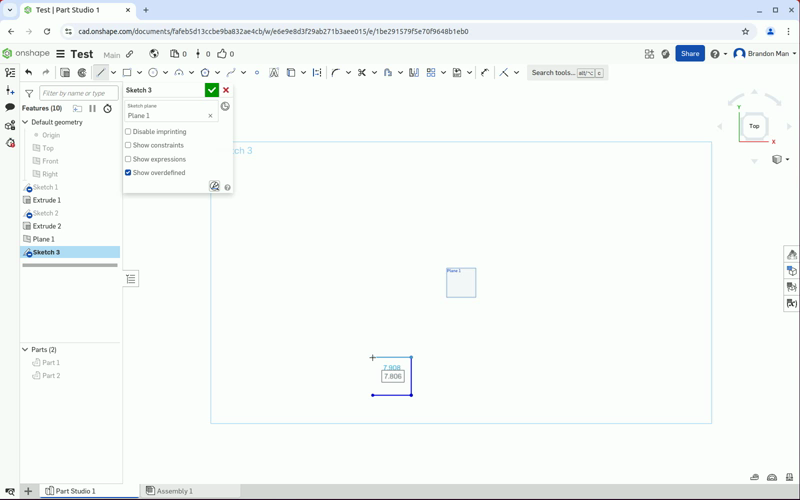
mouse_move(402, 357)
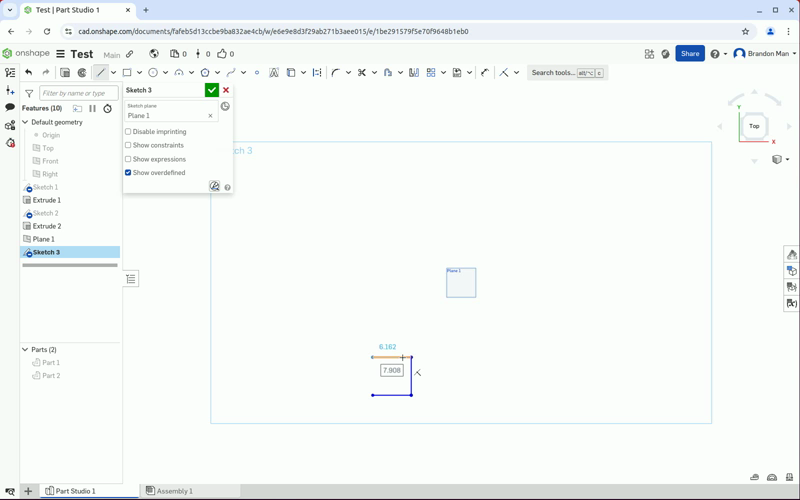
key_down(shift)
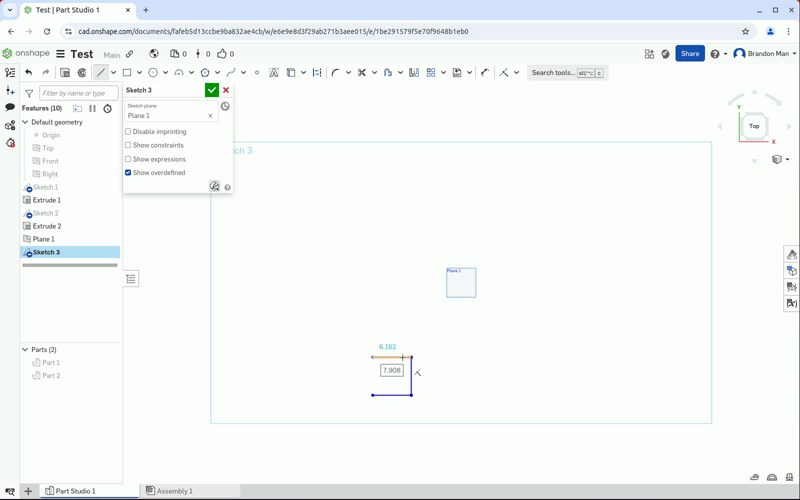
mouse_move(372, 395)
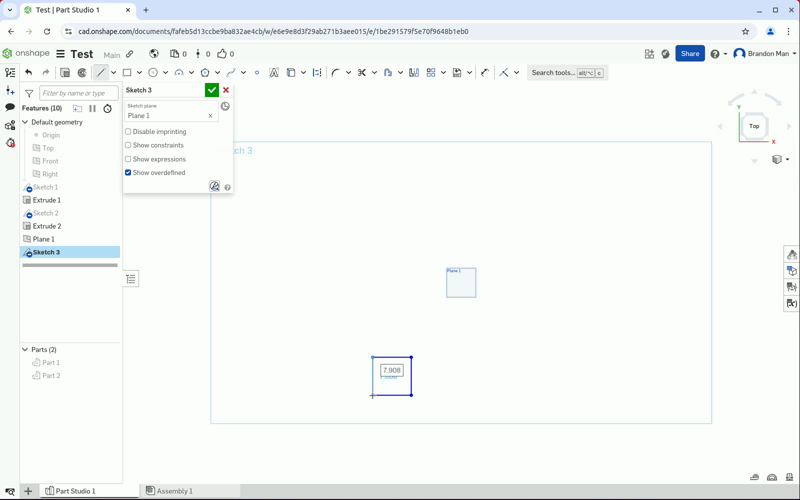
key_up(shift)
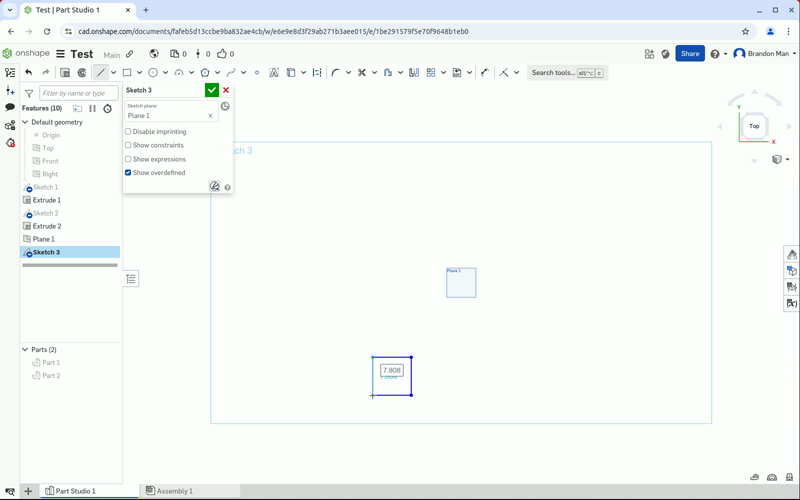
click(372, 395)
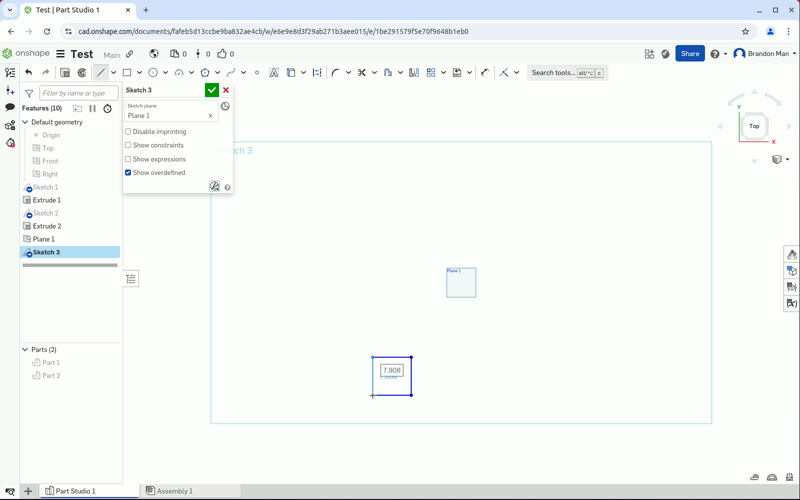
key(esc)
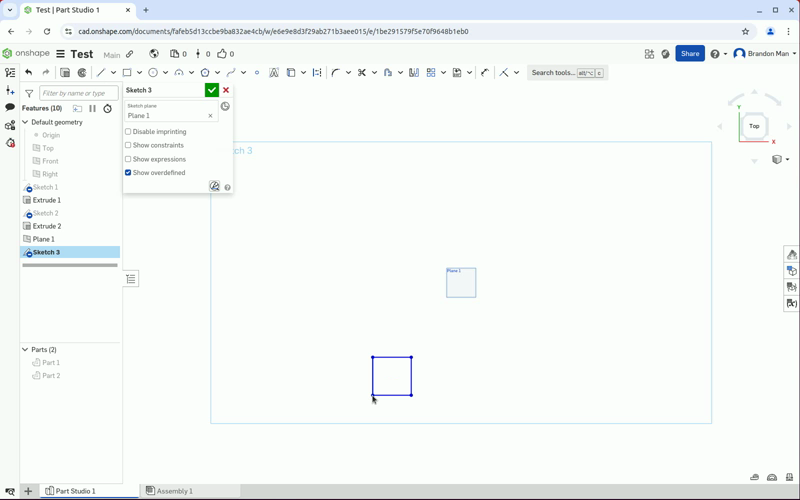
mouse_move(395, 390)
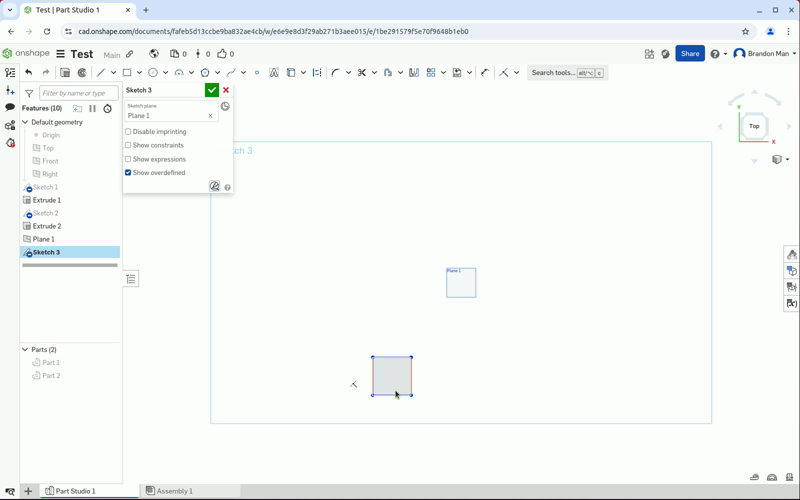
scroll(6)
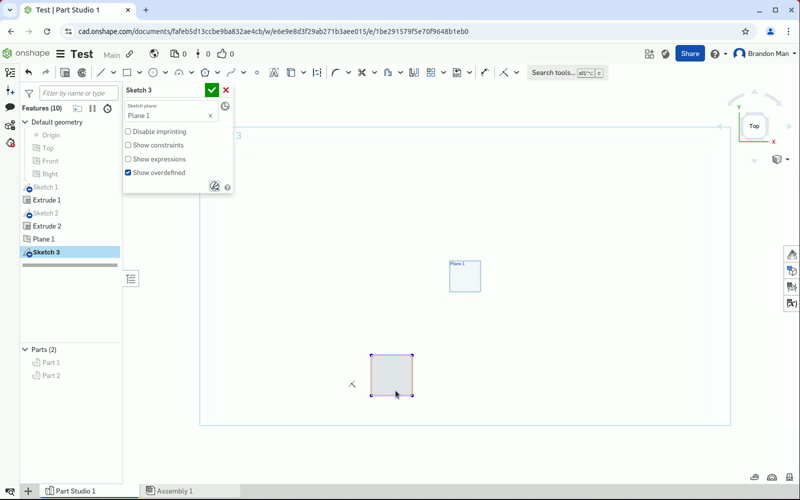
scroll(6)
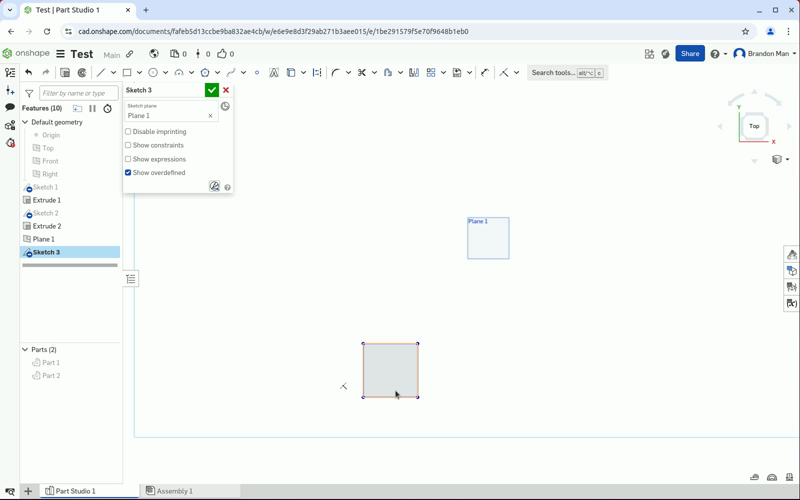
scroll(6)
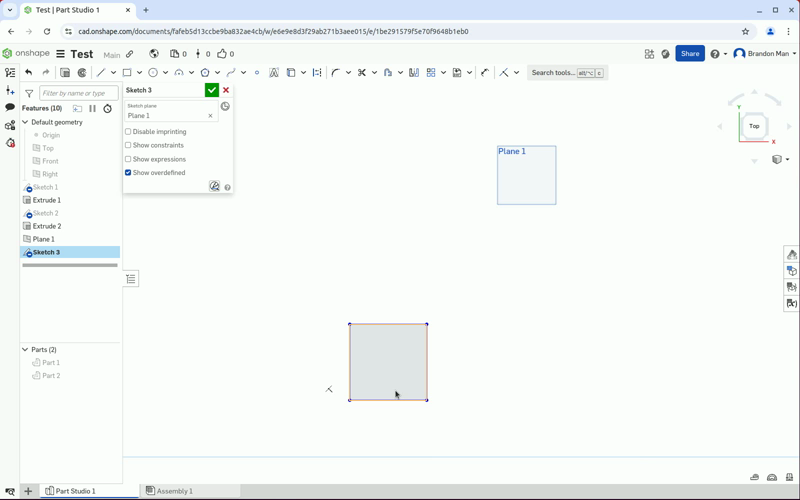
scroll(6)
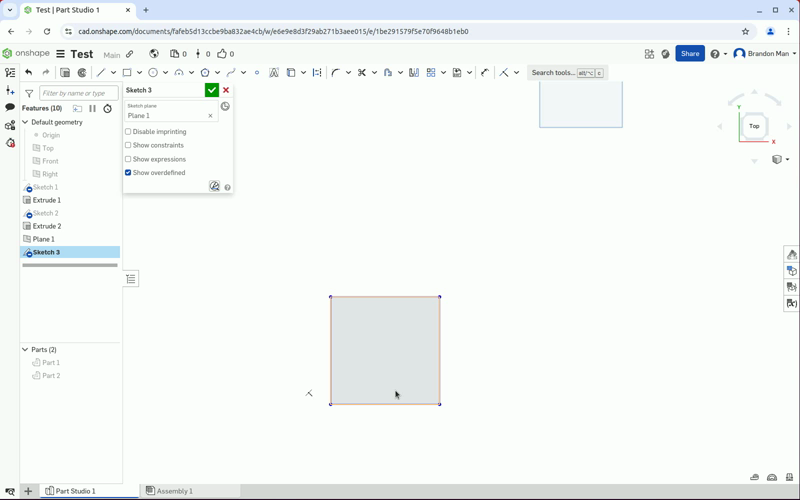
scroll(6)
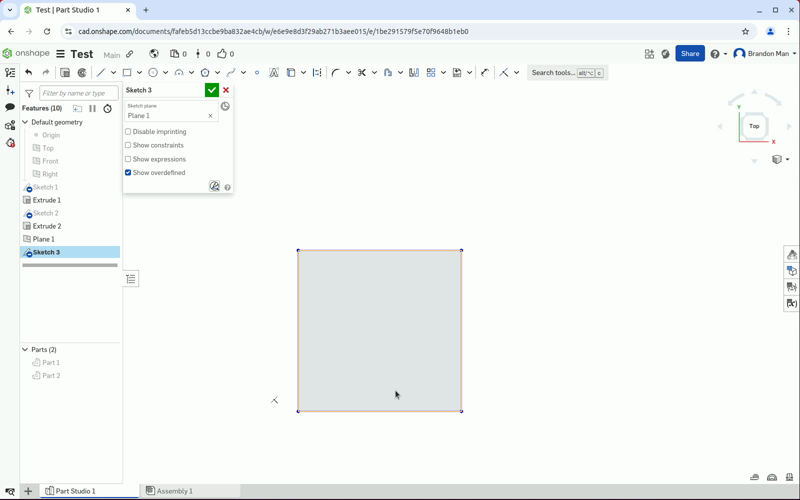
scroll(6)
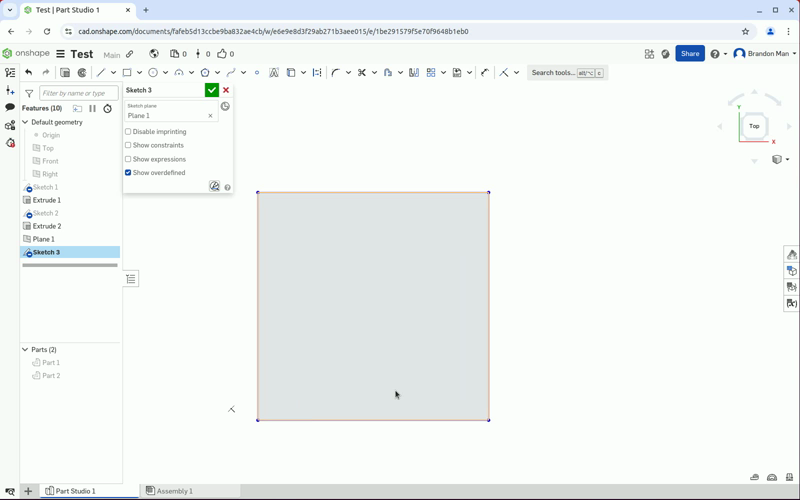
scroll(6)
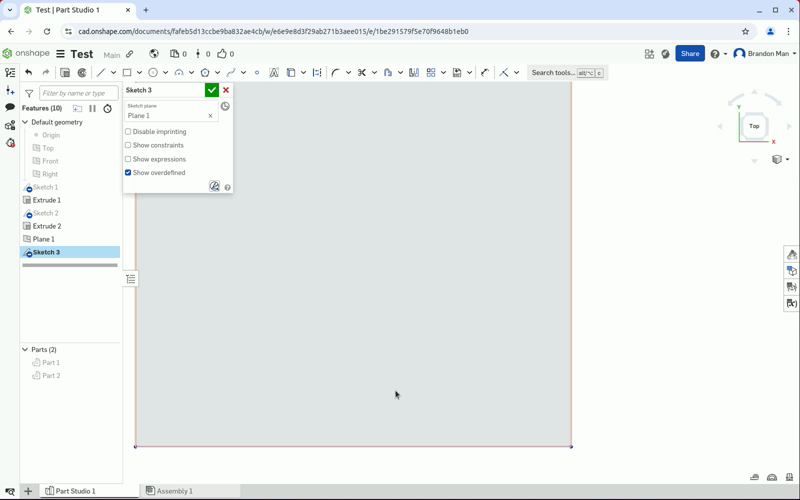
click(395, 390)
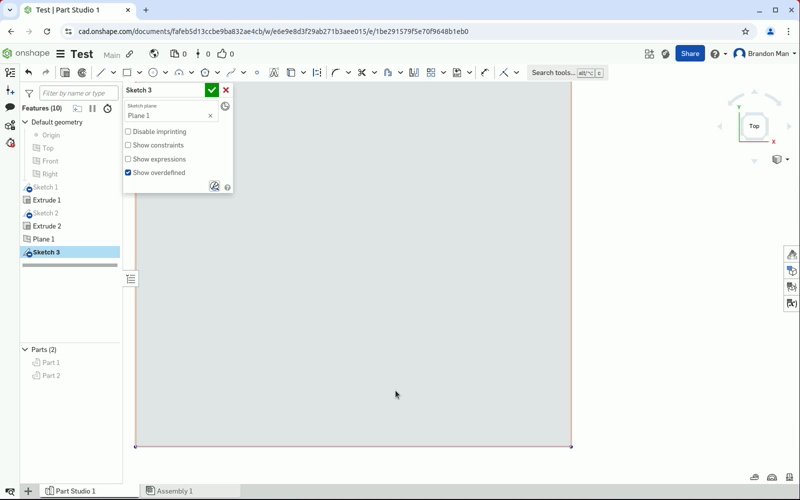
scroll(-6)
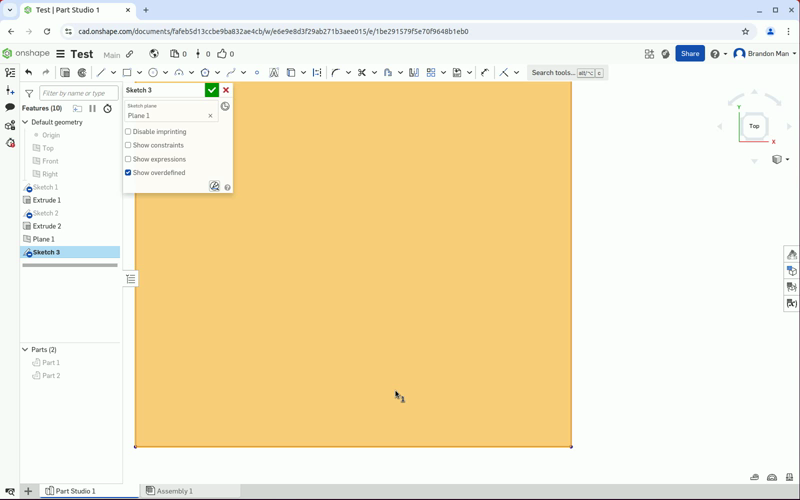
scroll(-6)
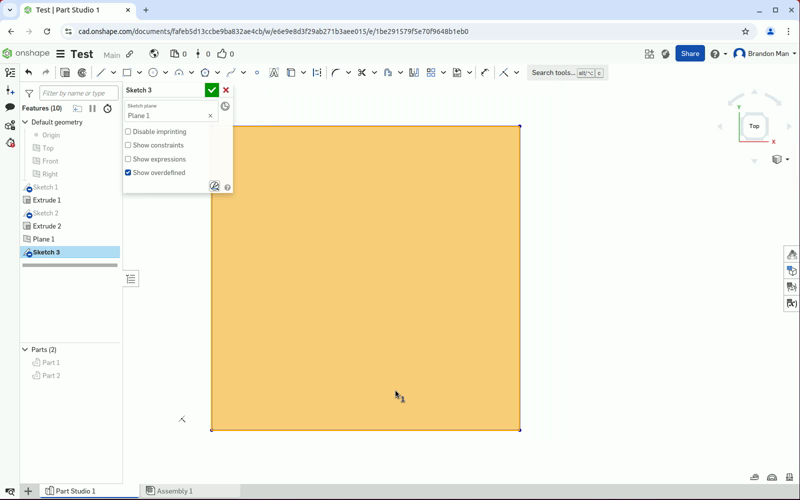
scroll(-6)
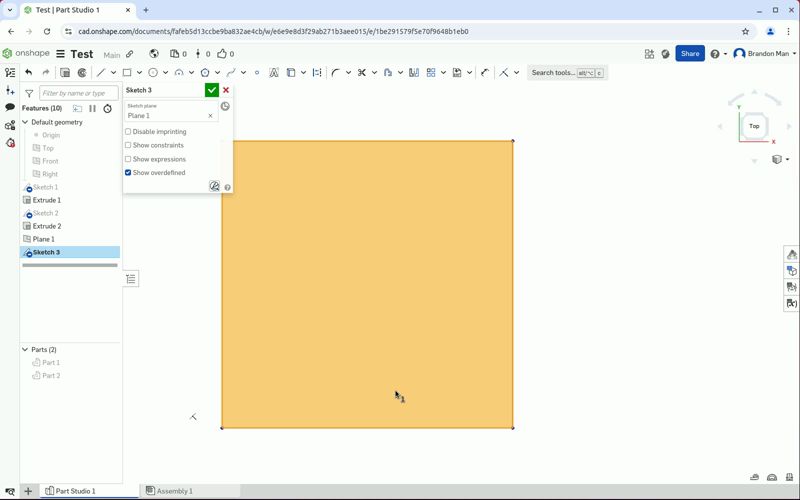
scroll(-6)
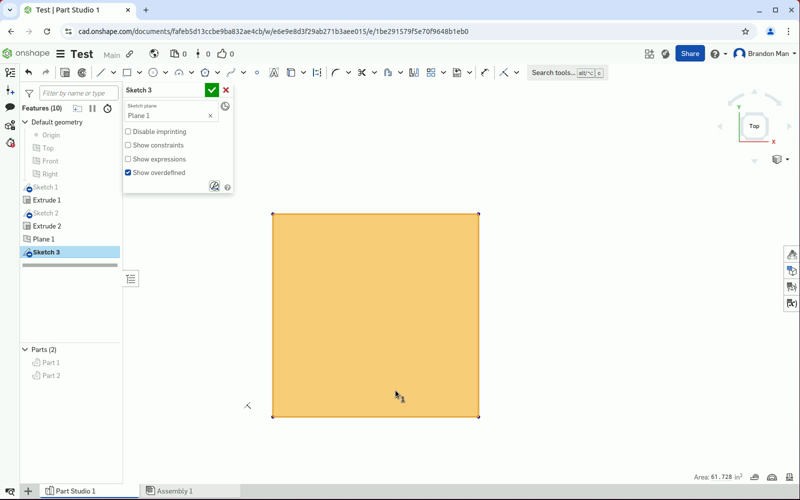
scroll(-6)
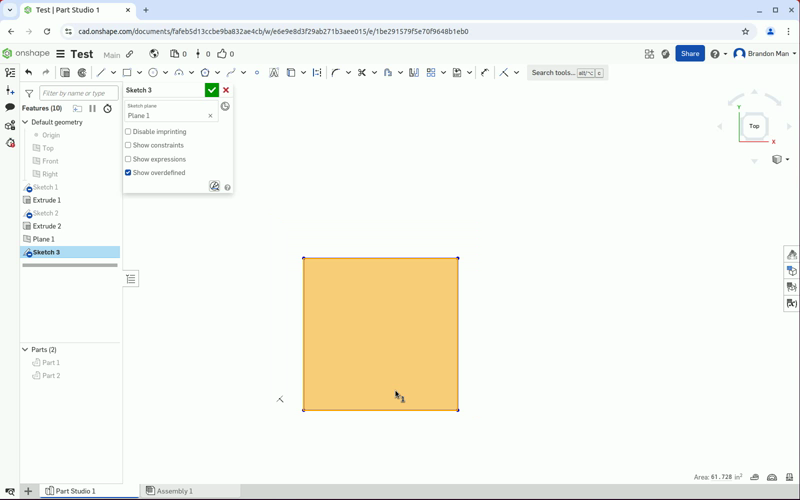
scroll(-6)
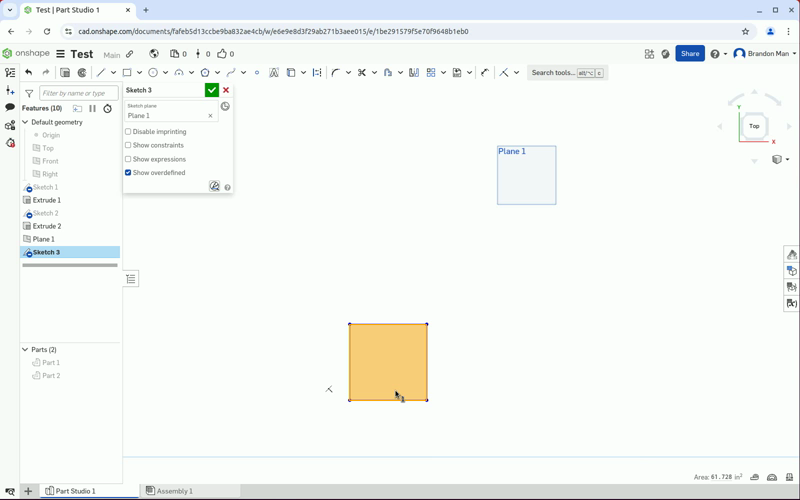
scroll(-6)
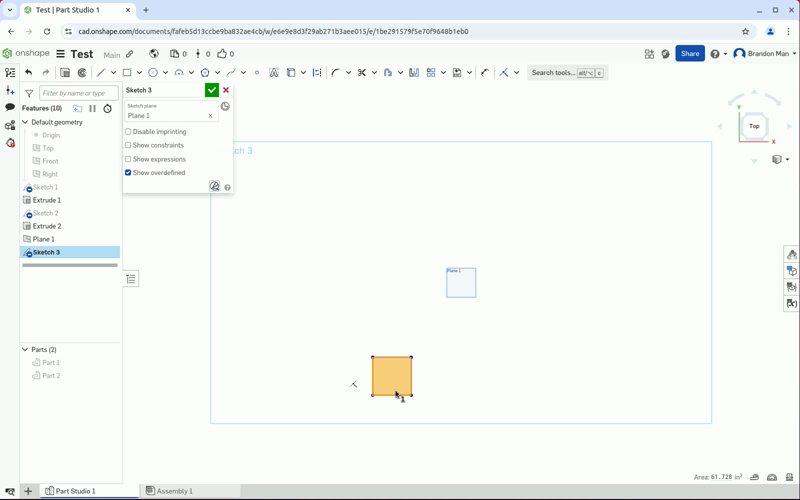
mouse_move(73, 352)
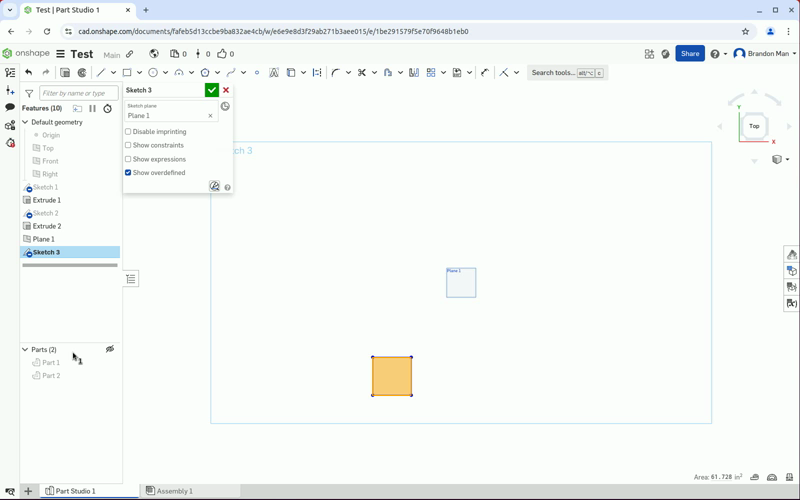
key(shift+y)
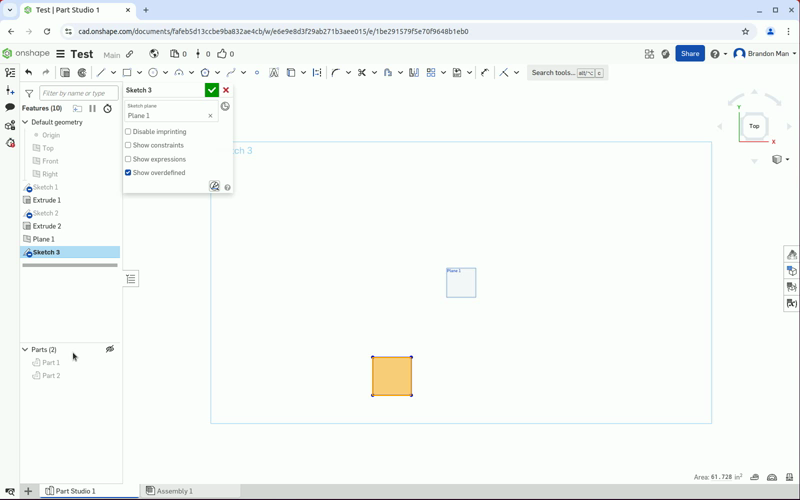
key(shift+e)
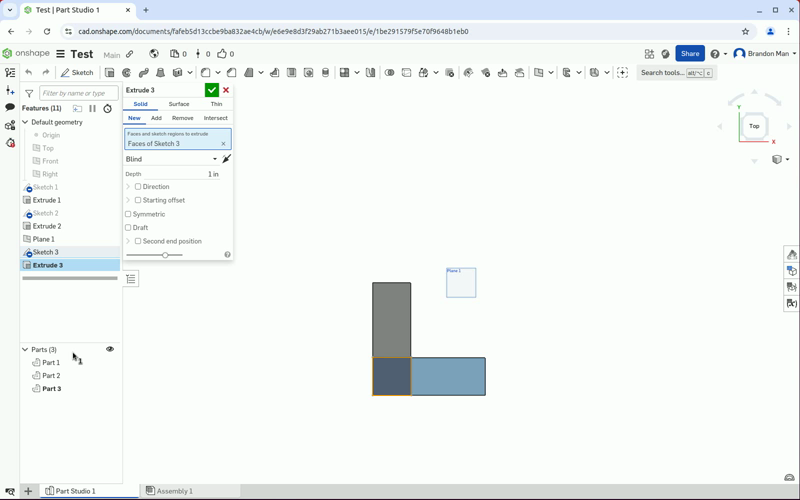
mouse_move(143, 106)
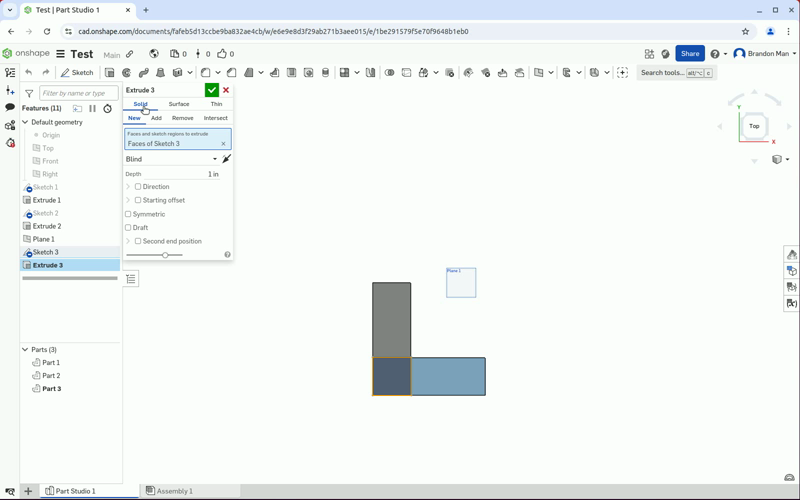
click(143, 106)
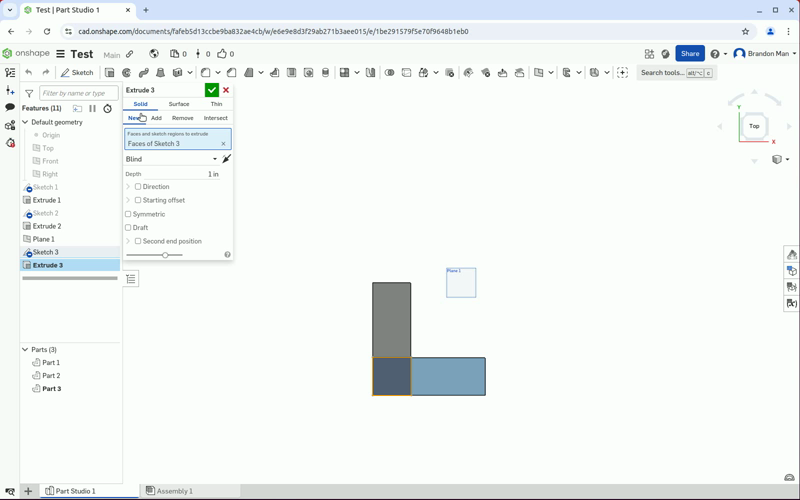
mouse_move(137, 120)
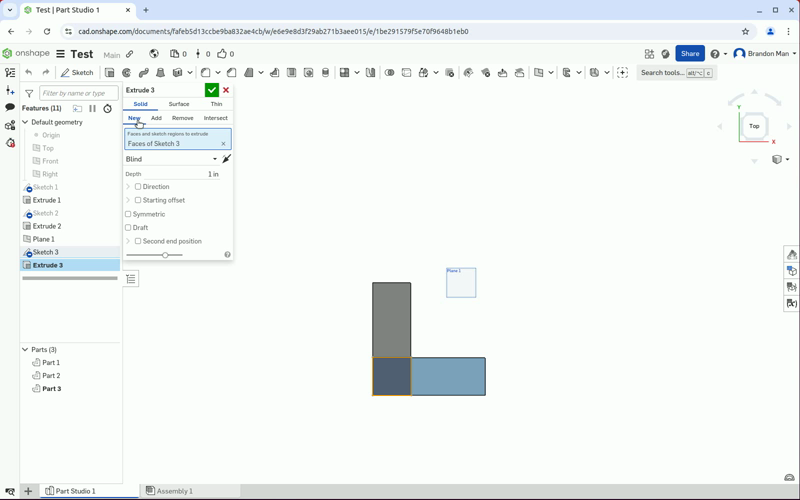
click(137, 120)
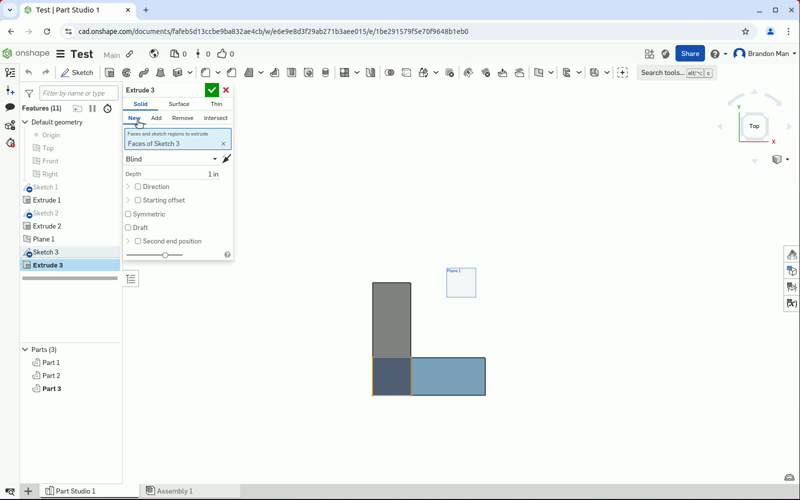
key(tab, 4)
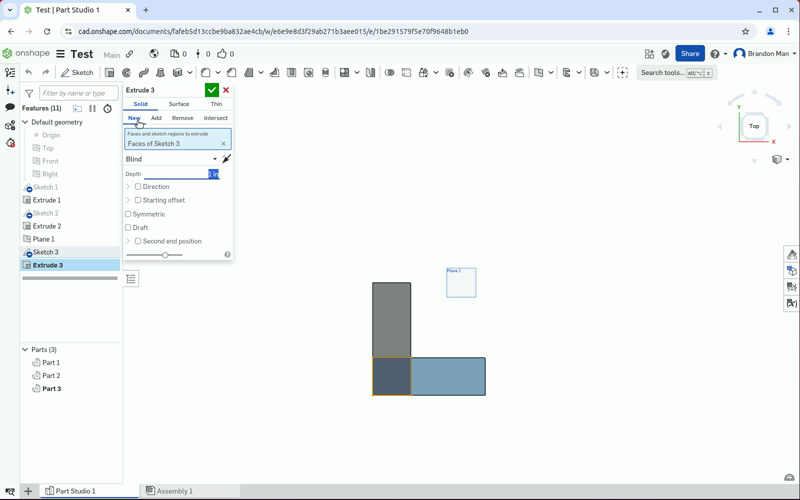
text(7.703)
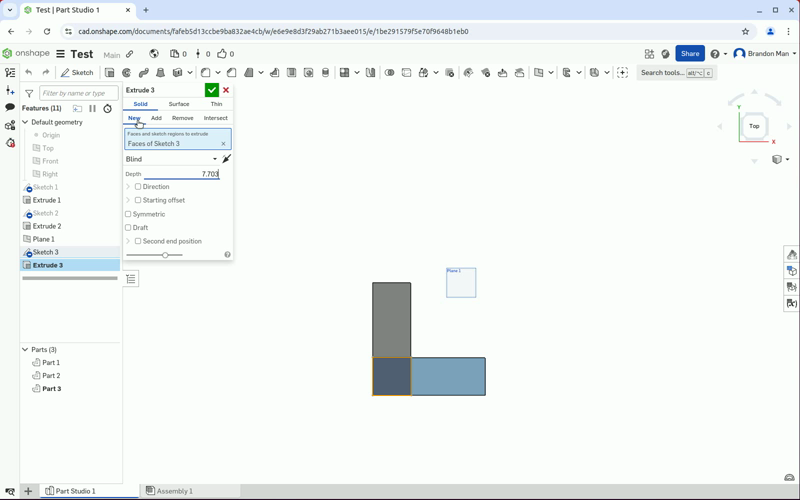
key(enter)
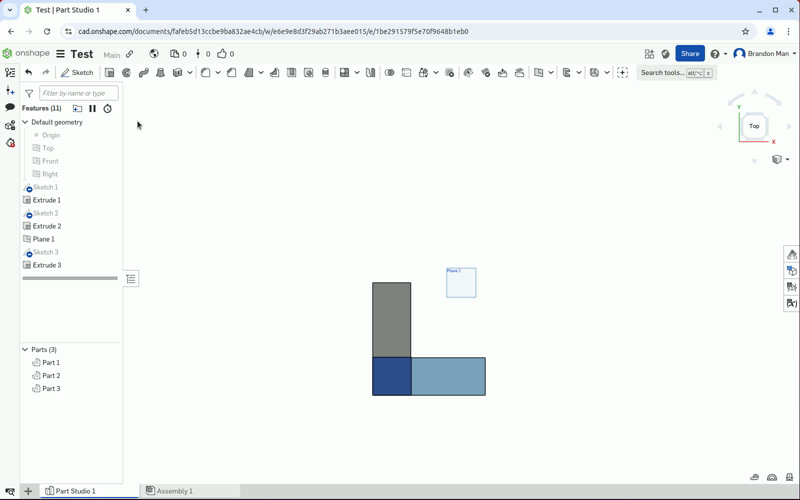
key(shift+h)
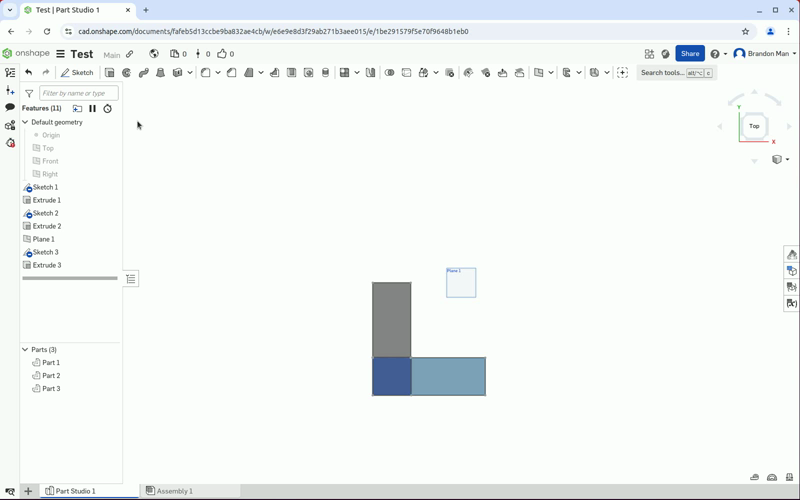
key(shift+h)
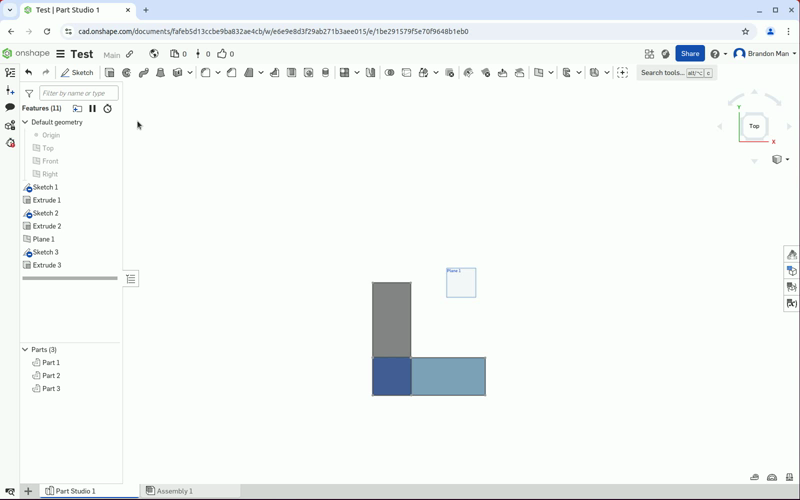
key(shift+7)
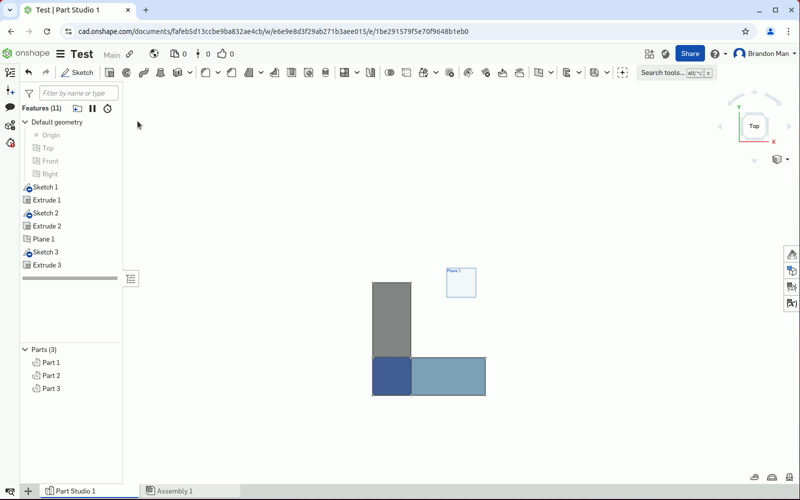
key(up, 3)
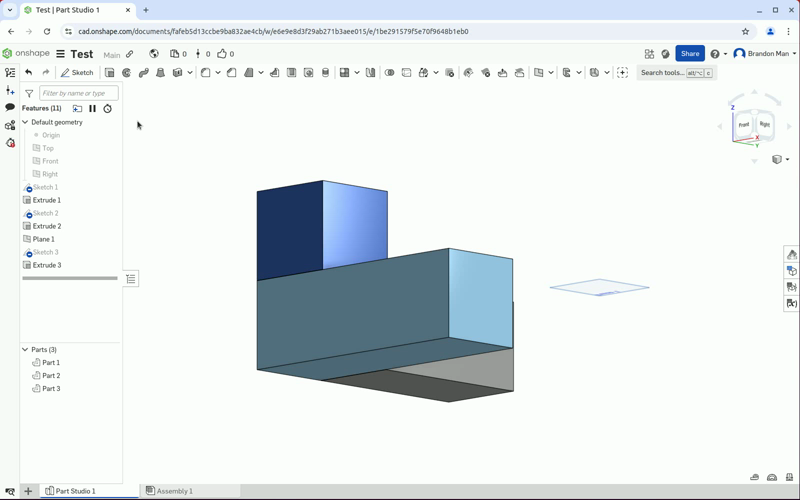
key(left, 3)
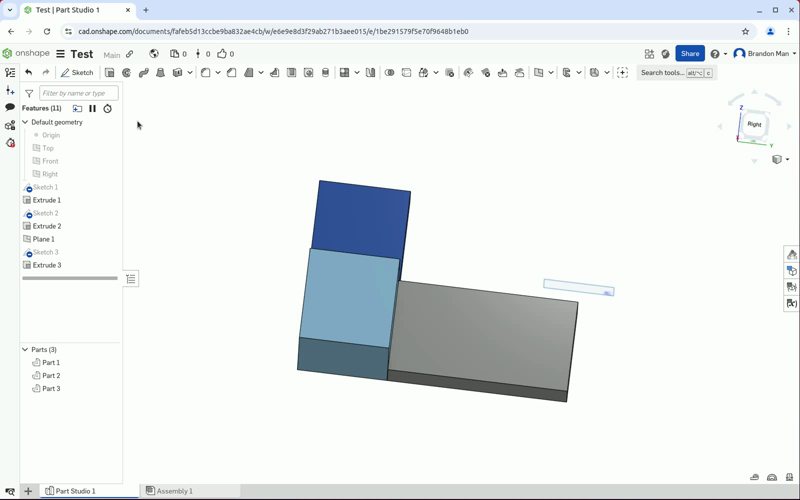
key(right, 3)
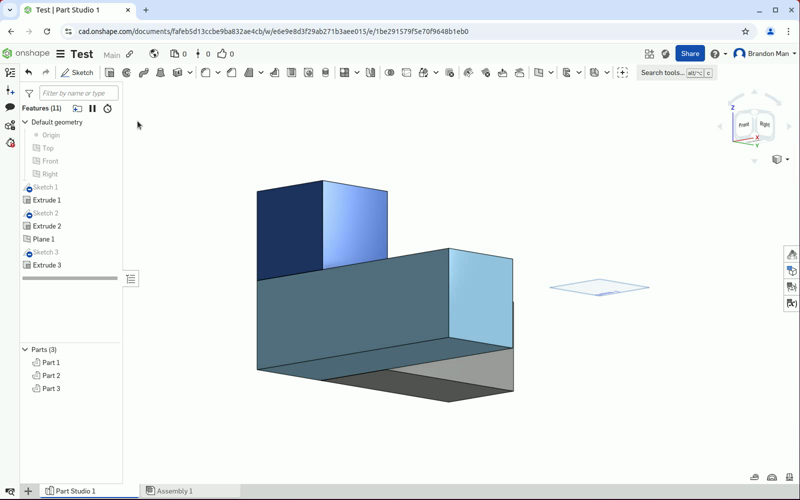
key(down, 3)
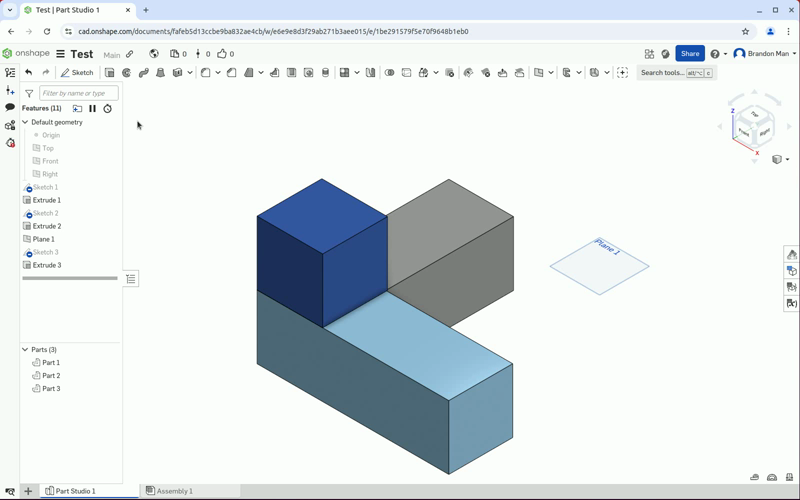
mouse_move(73, 189)
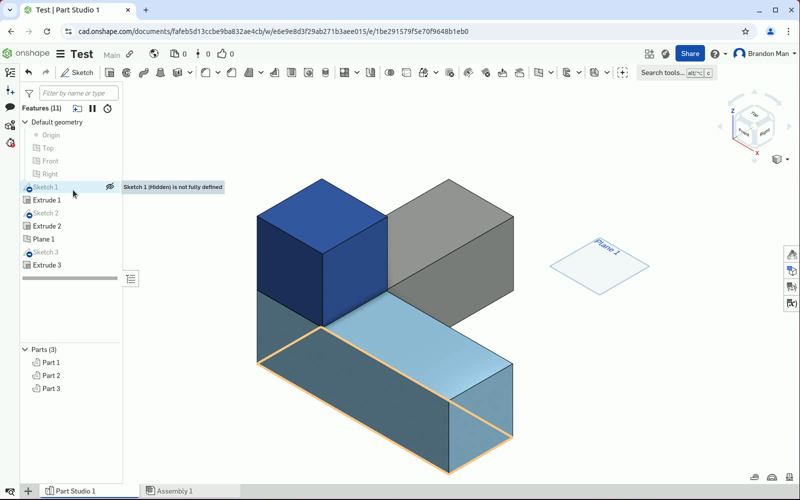
click(73, 189)